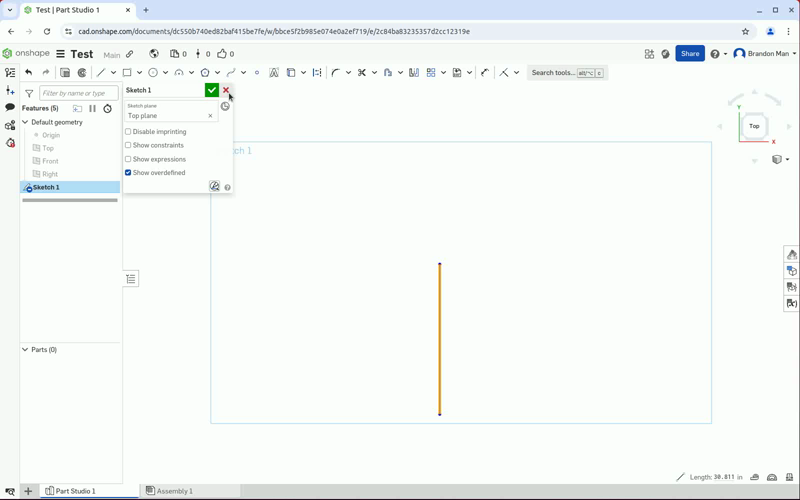
key(shift+h)
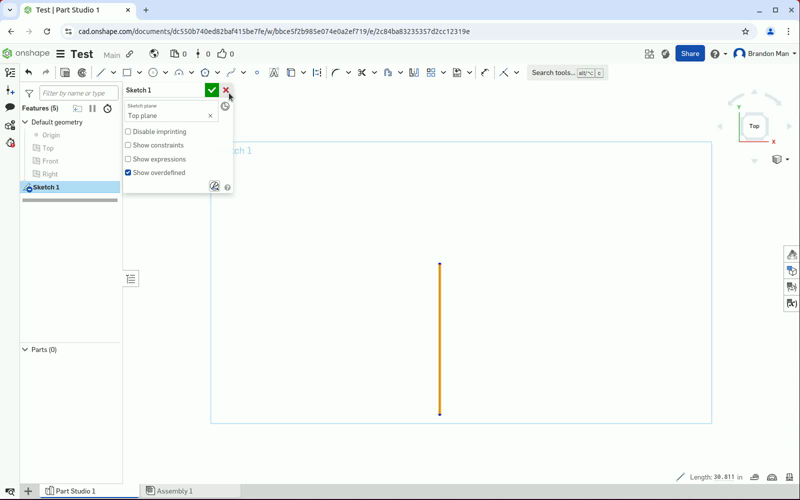
key(shift+s)
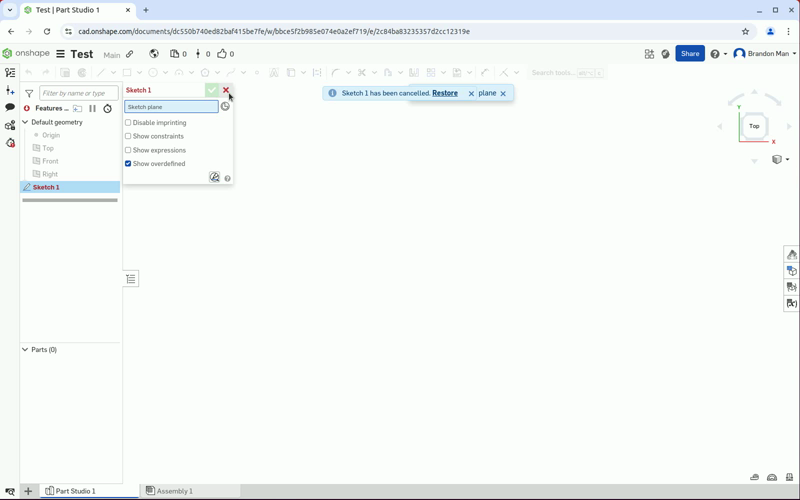
mouse_move(73, 150)
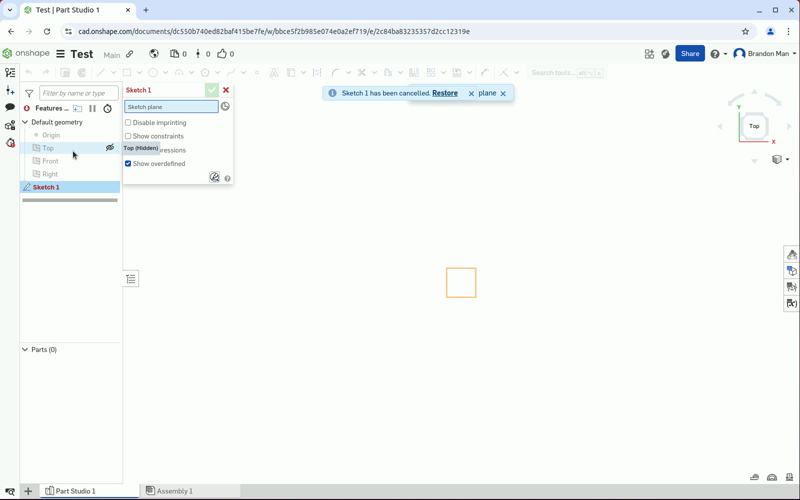
click(73, 150)
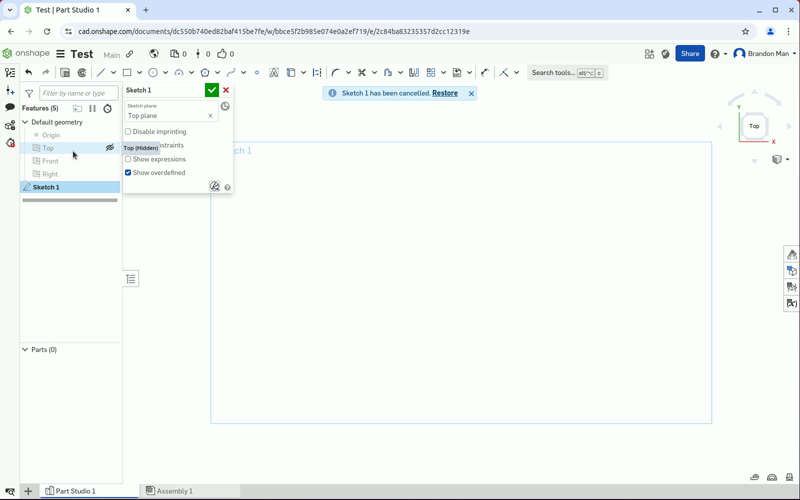
mouse_move(73, 352)
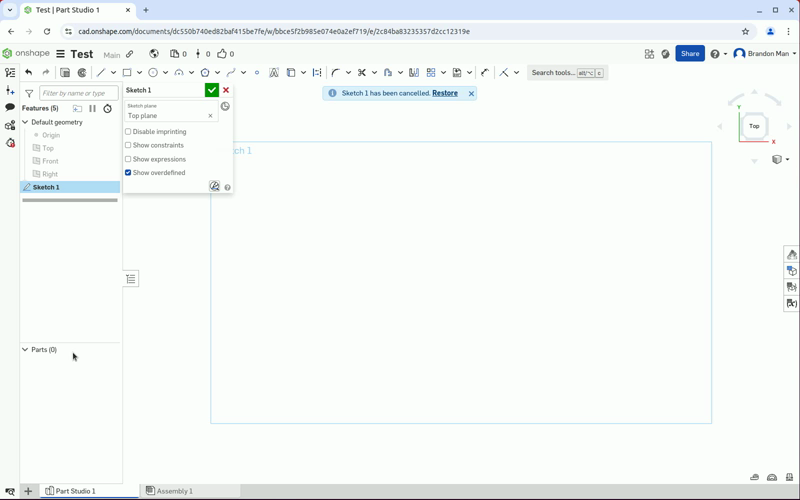
key(y)
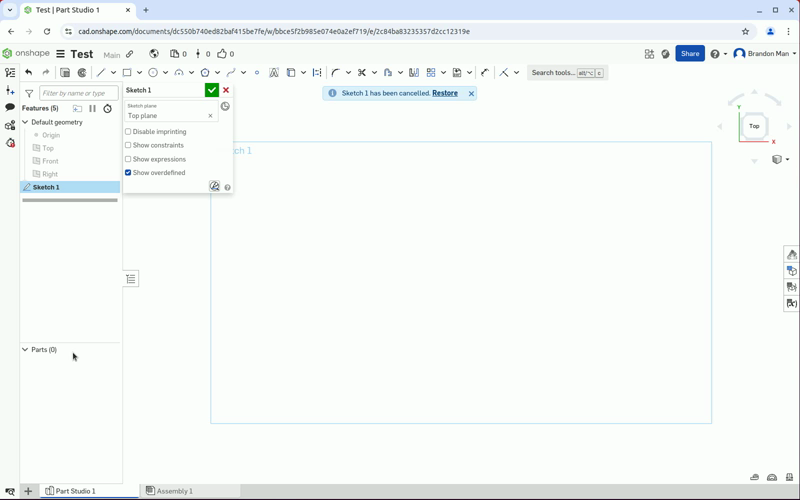
key(l)
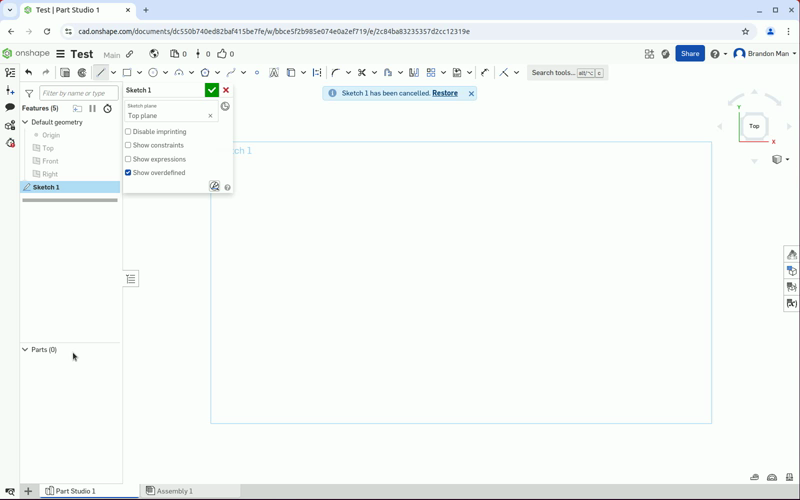
key_down(shift)
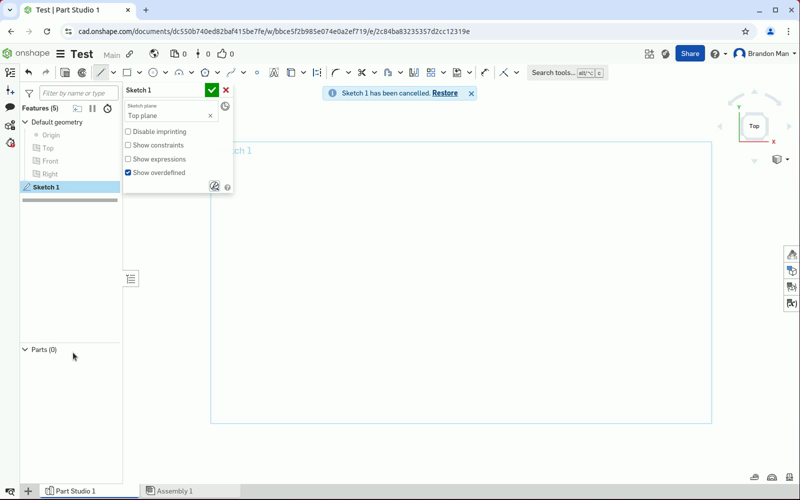
mouse_move(384, 295)
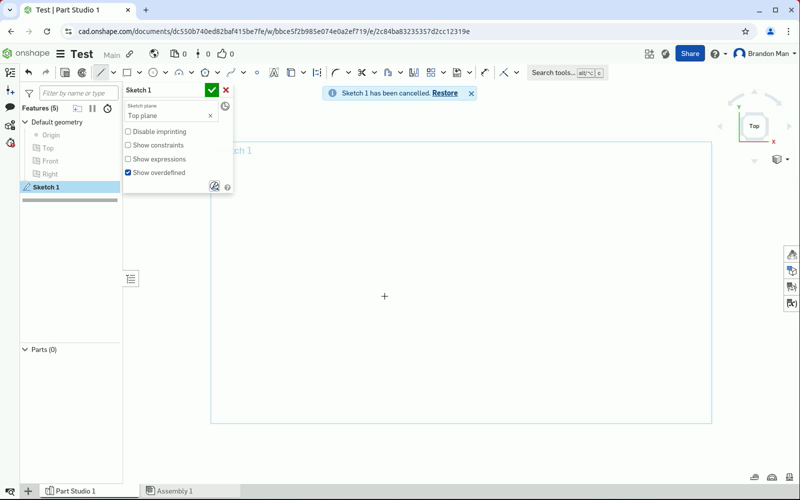
click(384, 295)
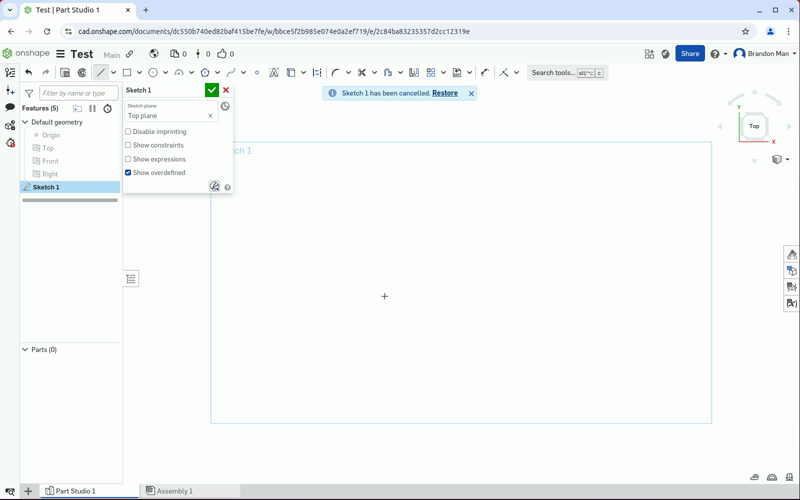
key_up(shift)
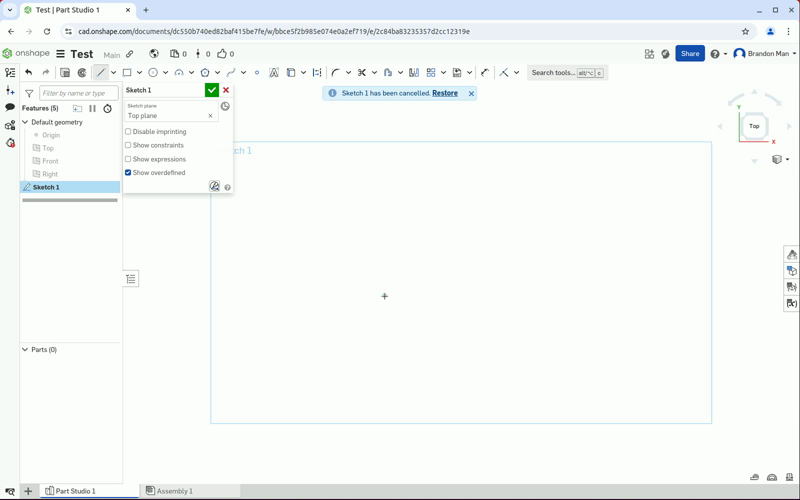
key_down(shift)
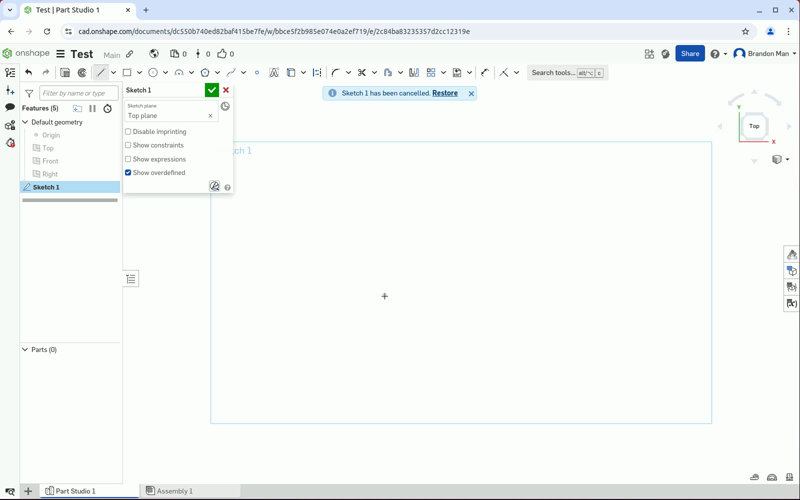
mouse_move(572, 295)
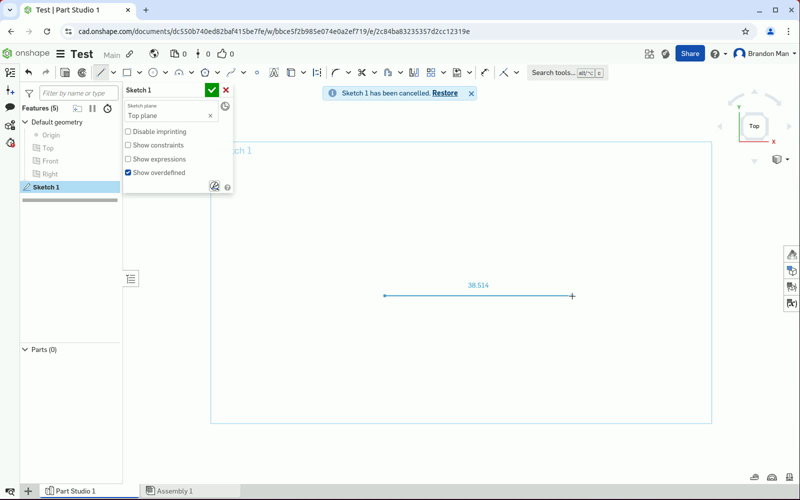
click(572, 295)
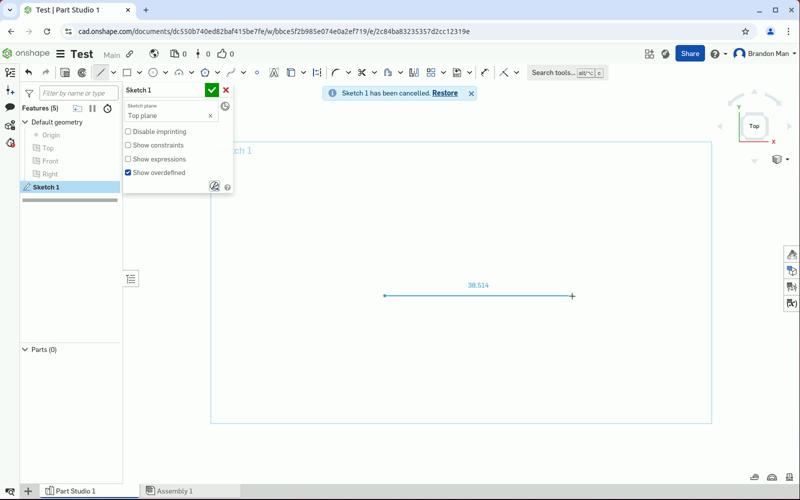
key_up(shift)
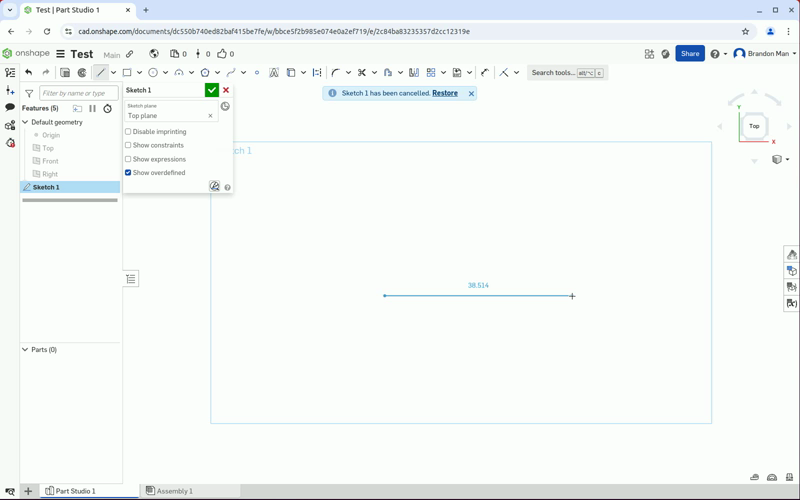
key_down(shift)
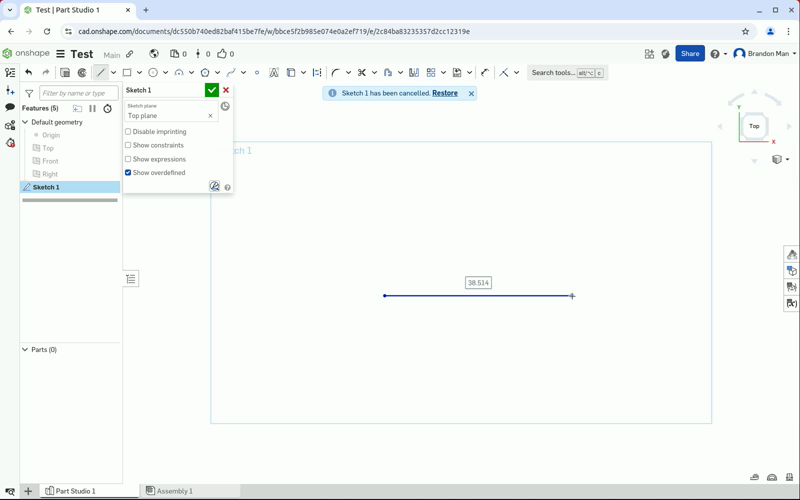
mouse_move(589, 295)
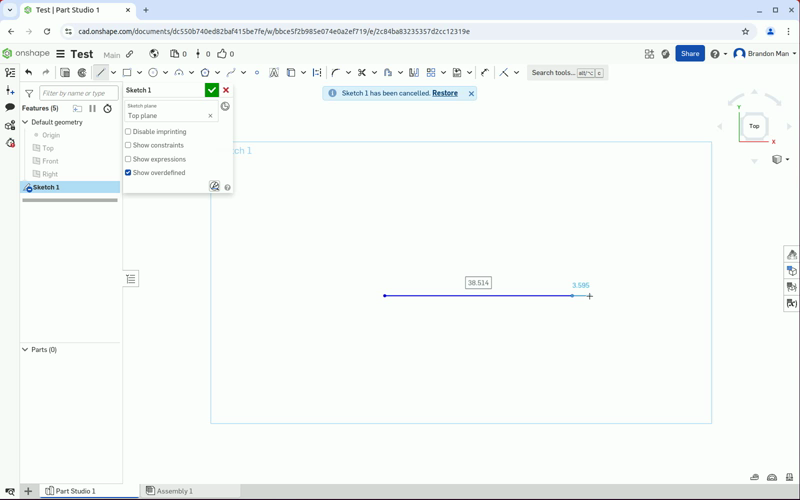
mouse_move(572, 270)
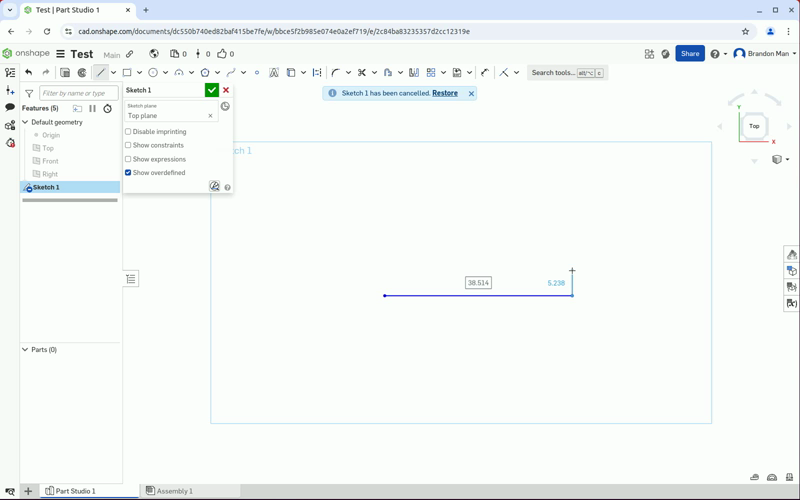
click(572, 270)
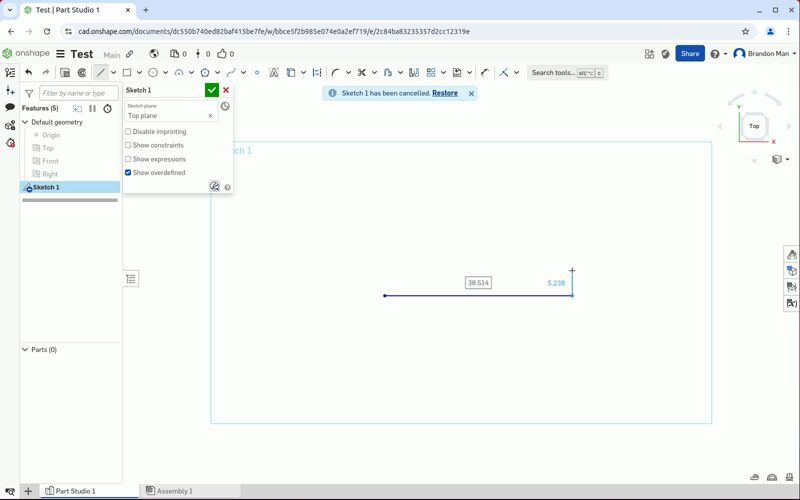
key_up(shift)
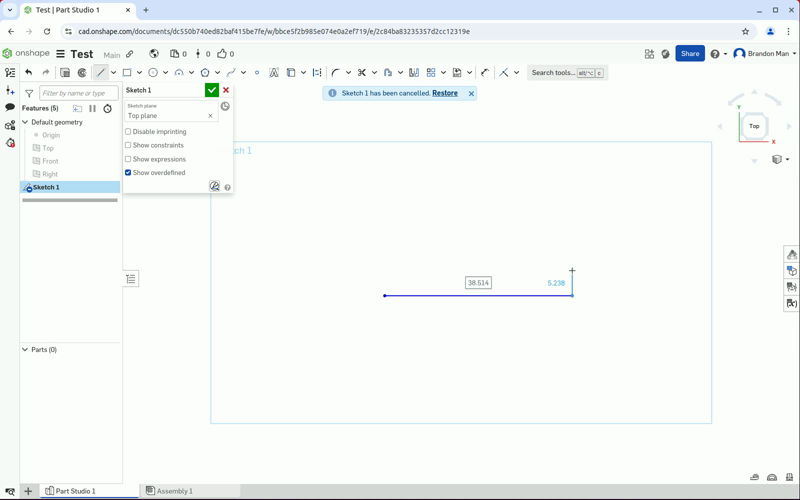
key_down(shift)
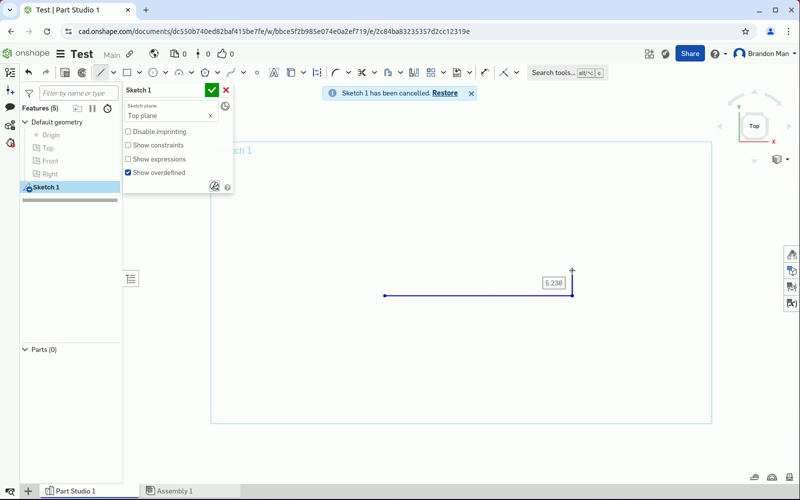
mouse_move(384, 270)
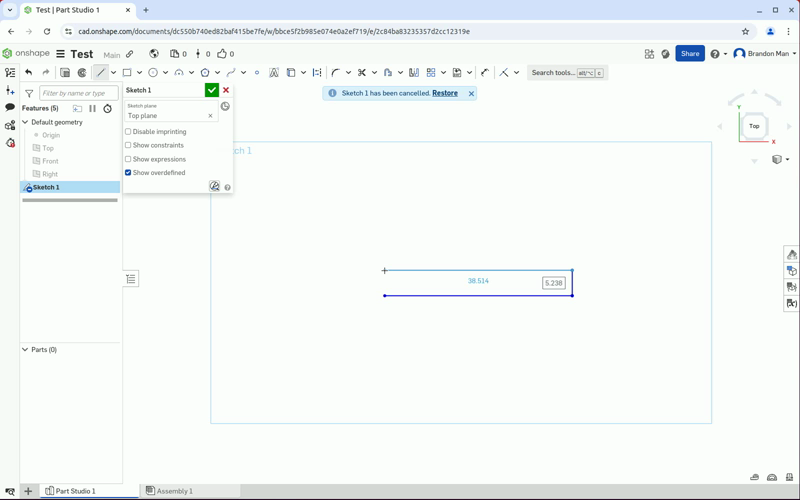
click(384, 270)
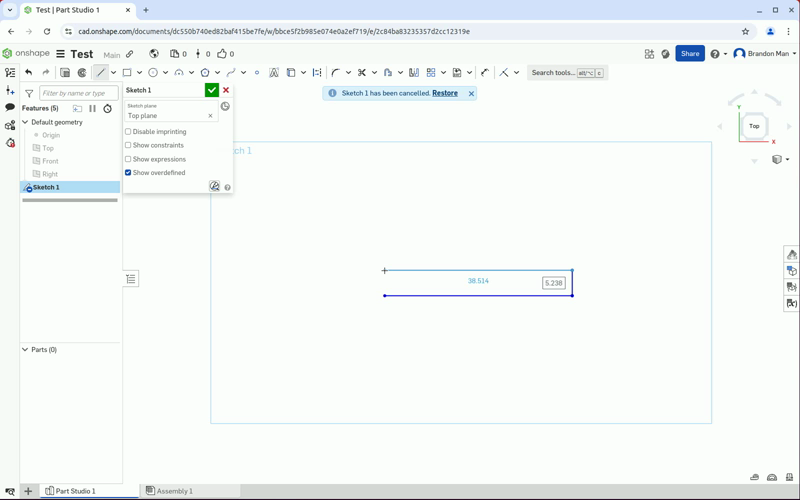
key_up(shift)
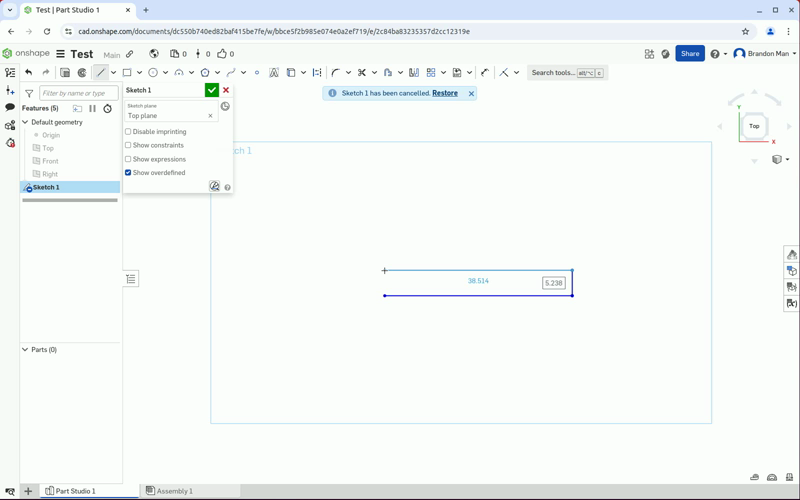
mouse_move(414, 270)
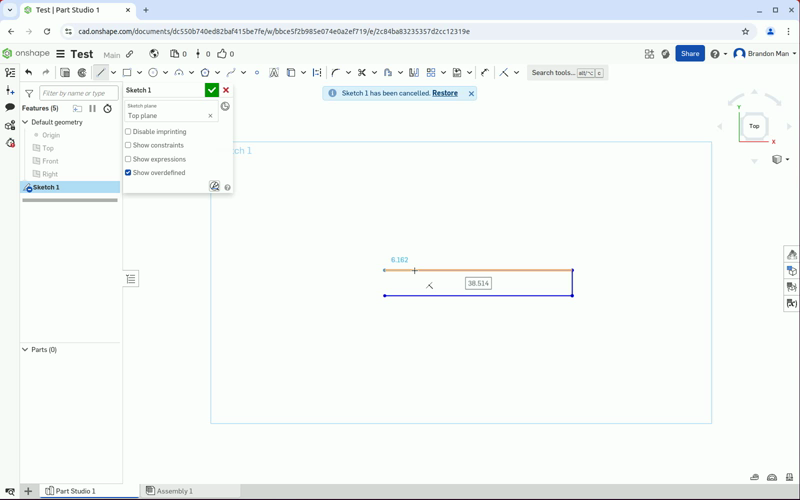
key_down(shift)
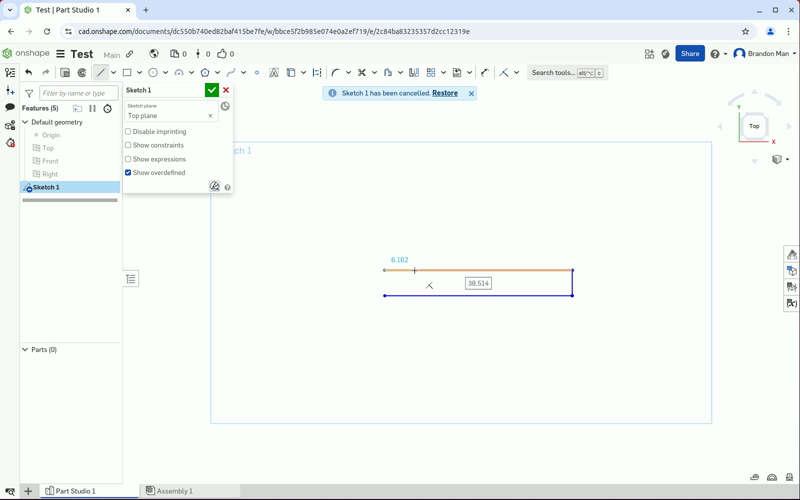
mouse_move(384, 295)
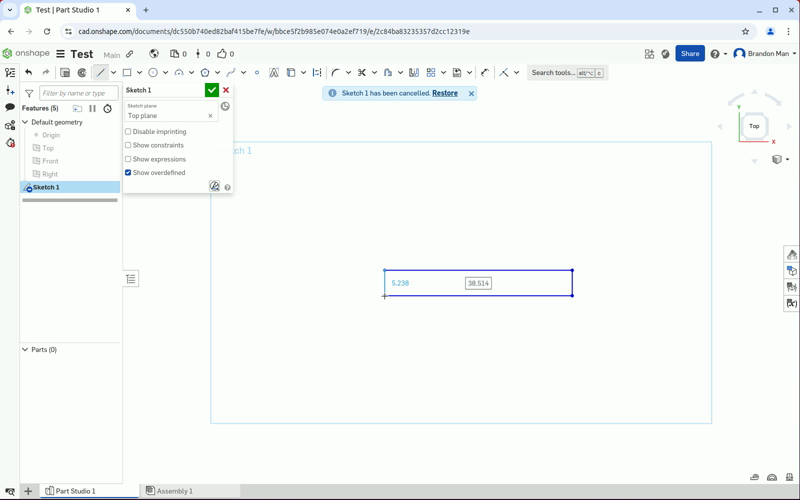
key_up(shift)
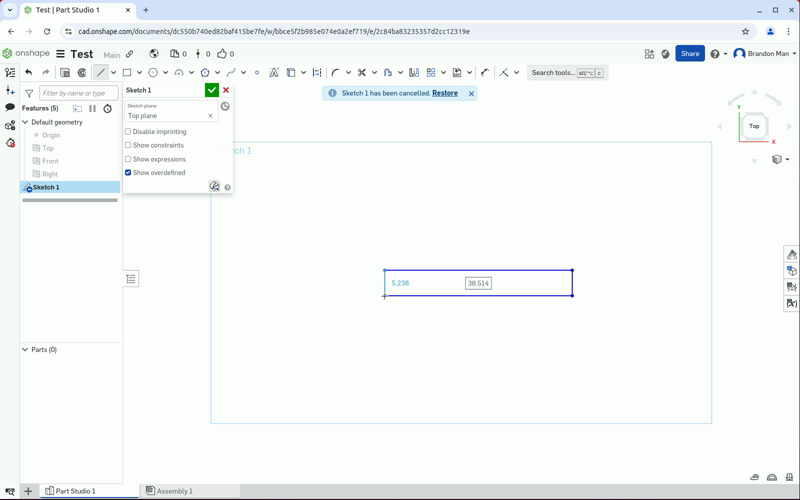
click(384, 295)
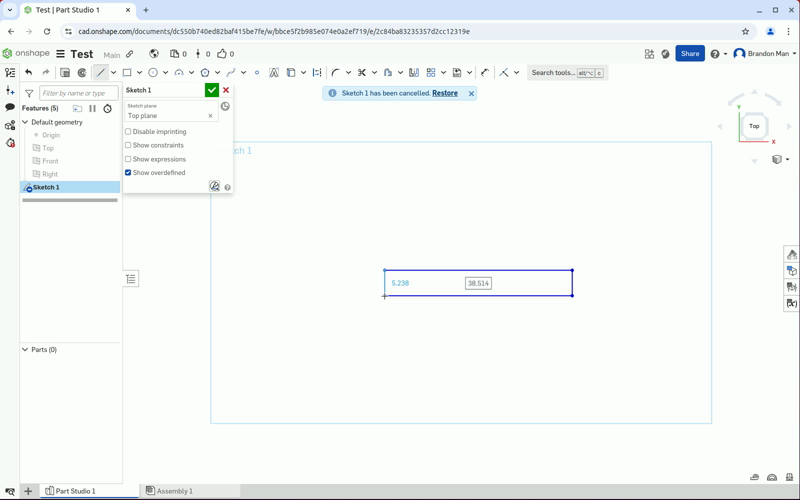
key(esc)
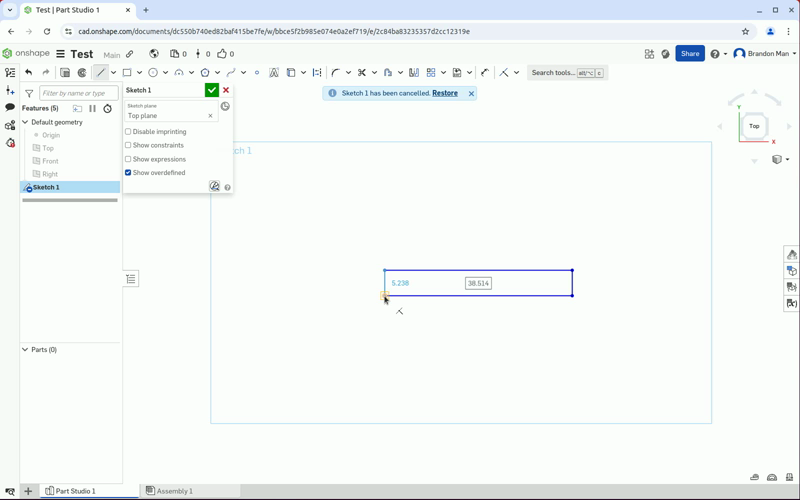
mouse_move(475, 278)
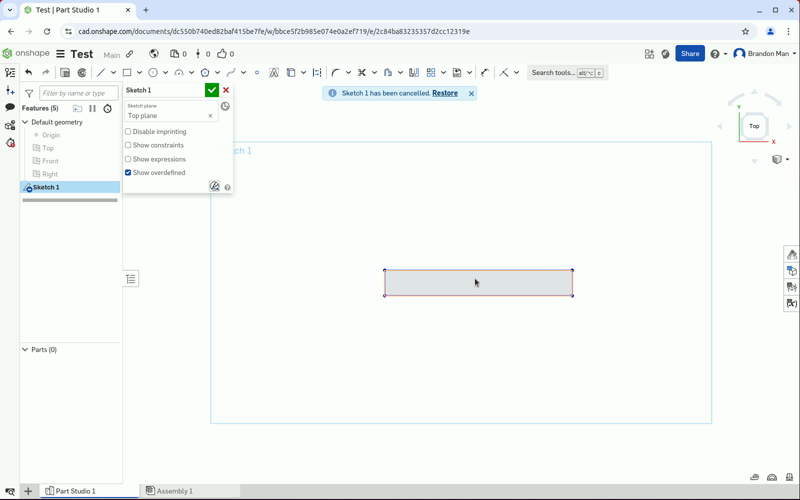
click(475, 278)
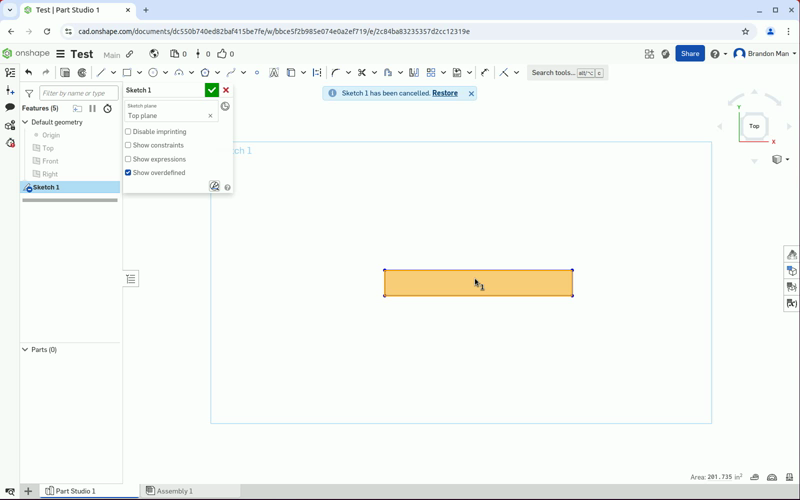
mouse_move(73, 352)
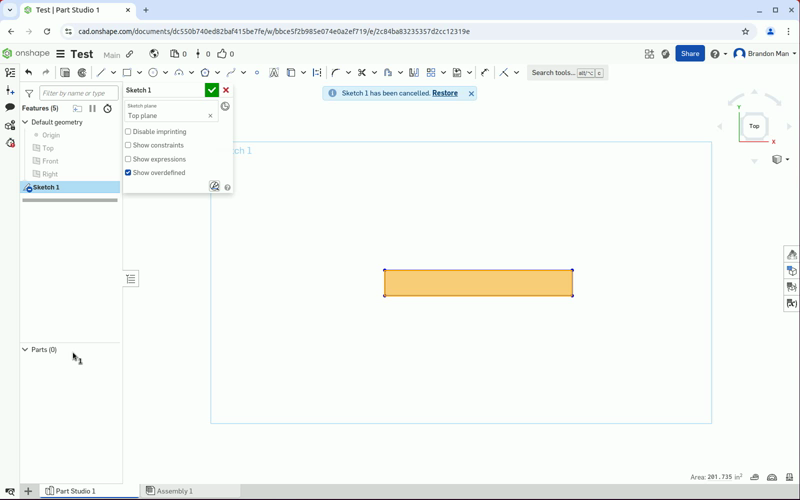
key(shift+y)
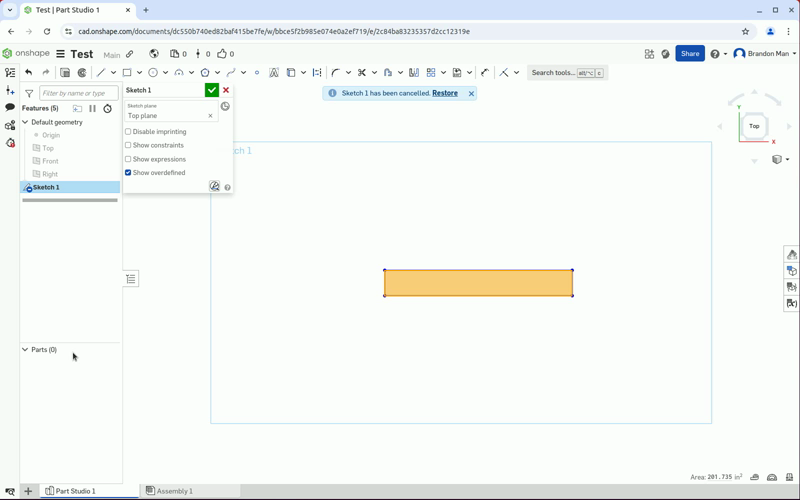
key(shift+e)
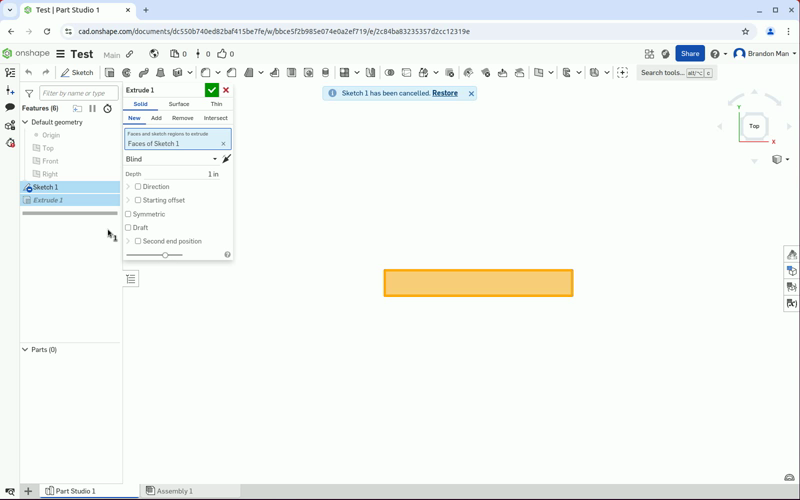
mouse_move(143, 106)
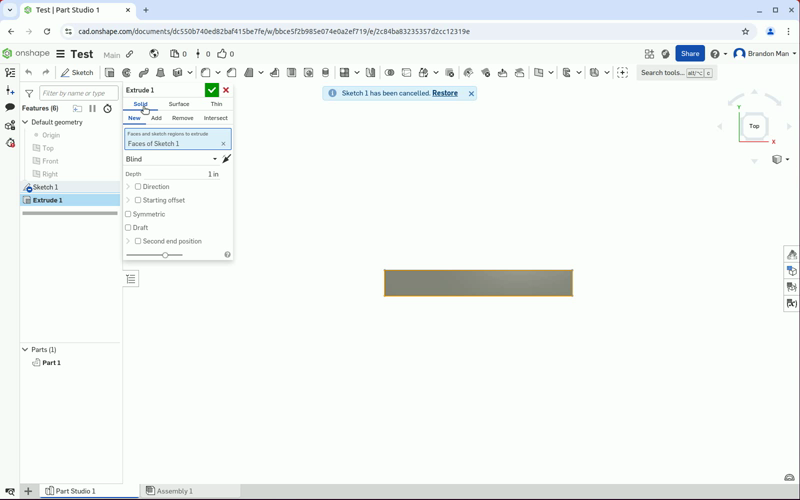
click(143, 106)
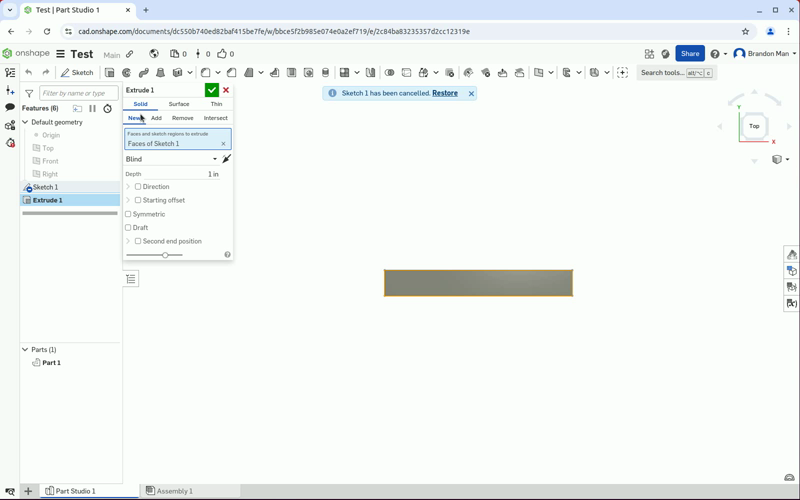
mouse_move(137, 120)
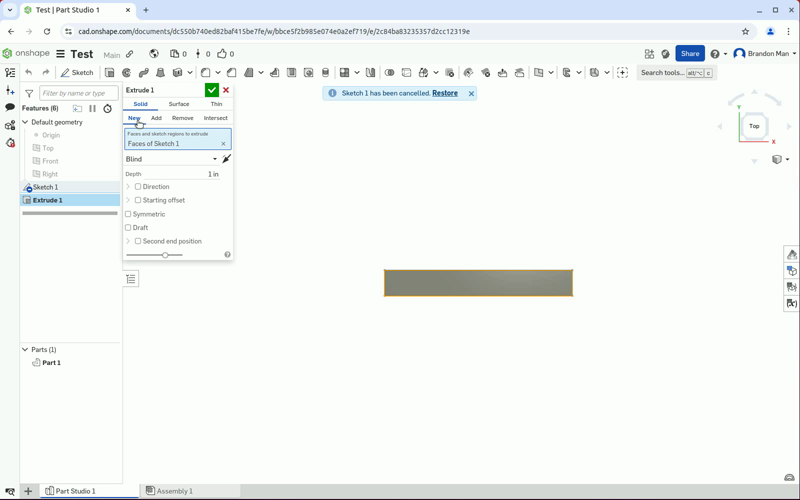
click(137, 120)
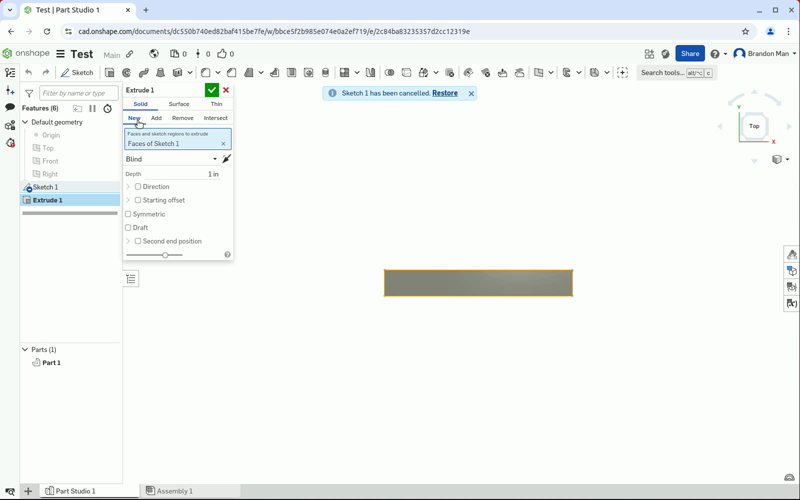
key(tab, 4)
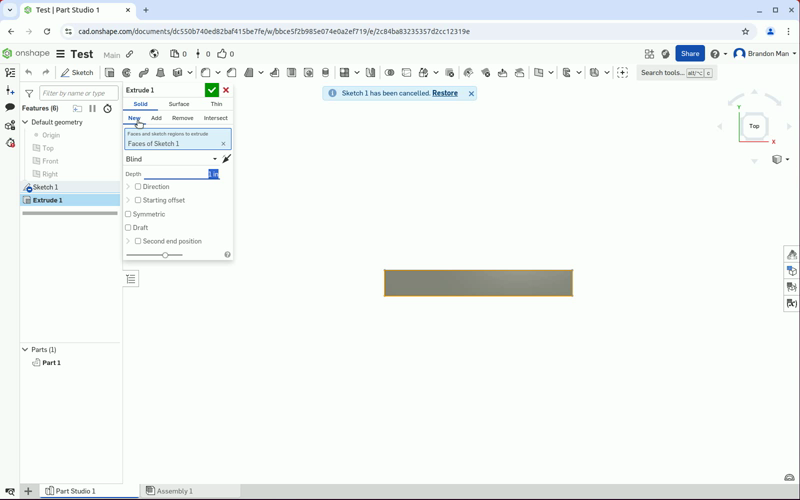
text(5.777)
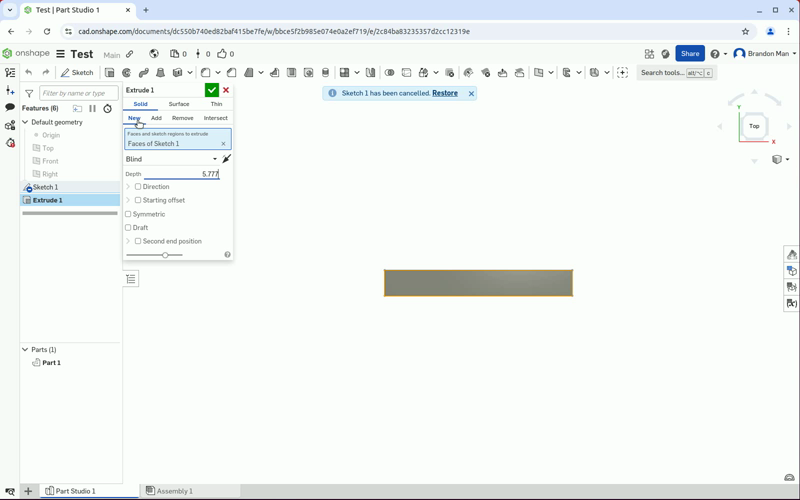
key(enter)
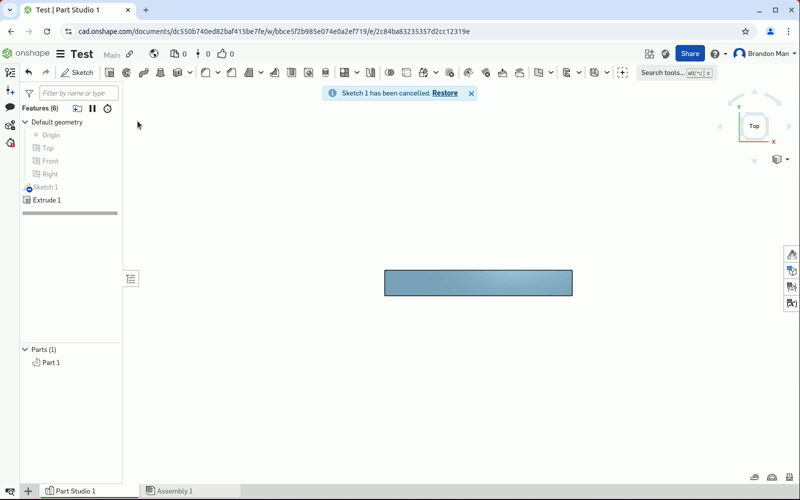
key(shift+h)
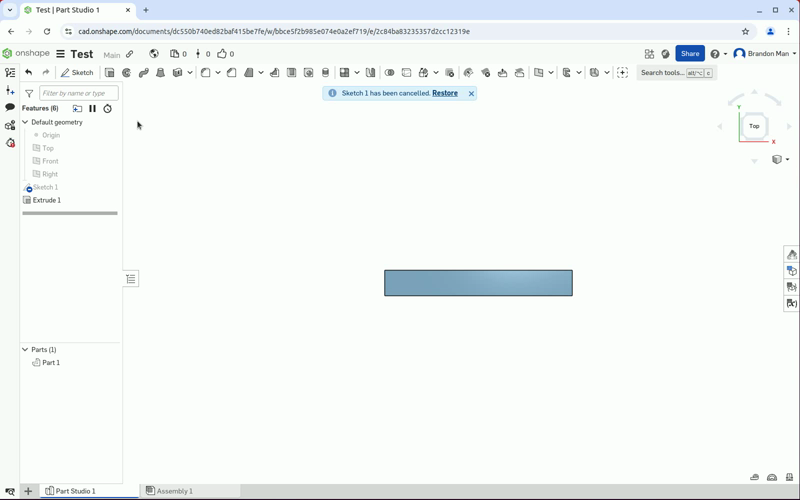
key(shift+h)
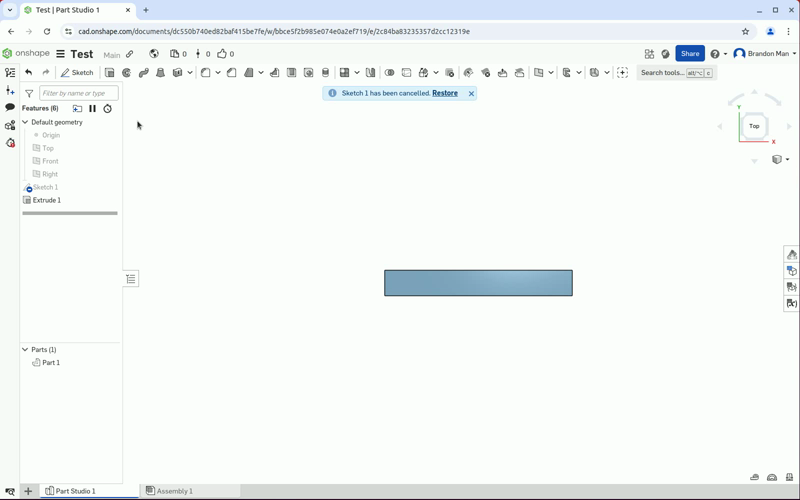
mouse_move(73, 189)
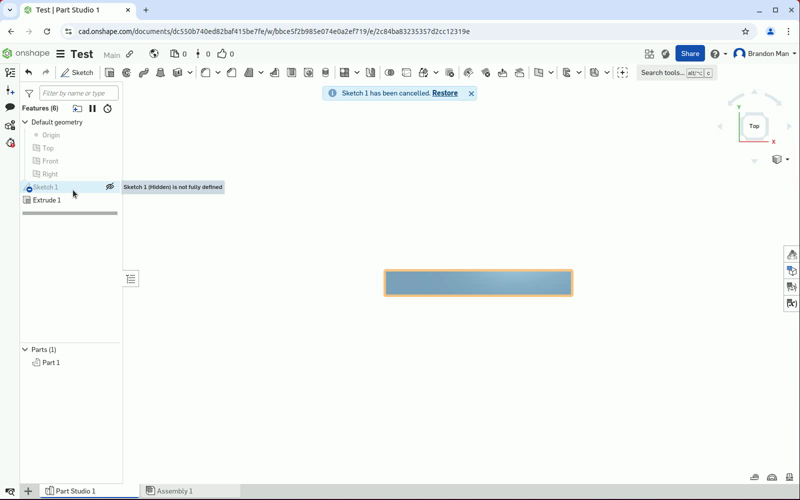
click(73, 189)
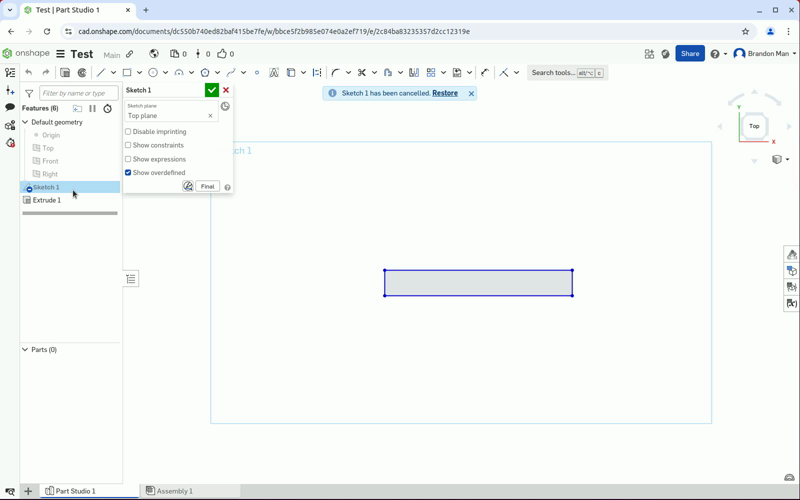
mouse_move(229, 92)
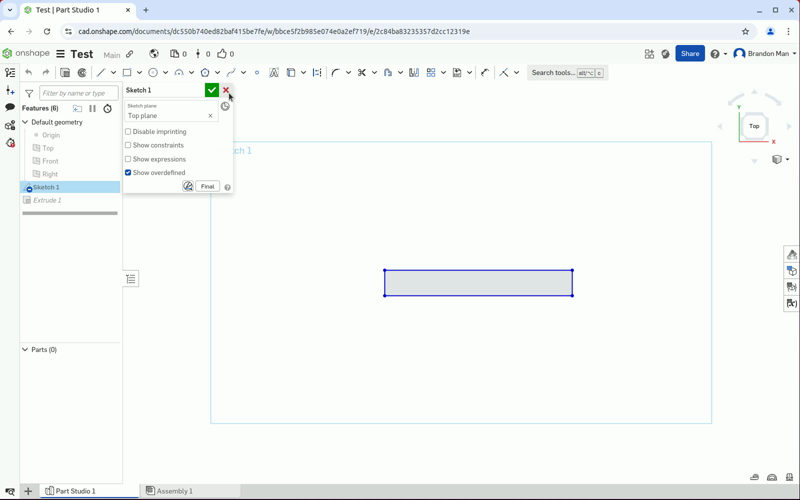
click(229, 92)
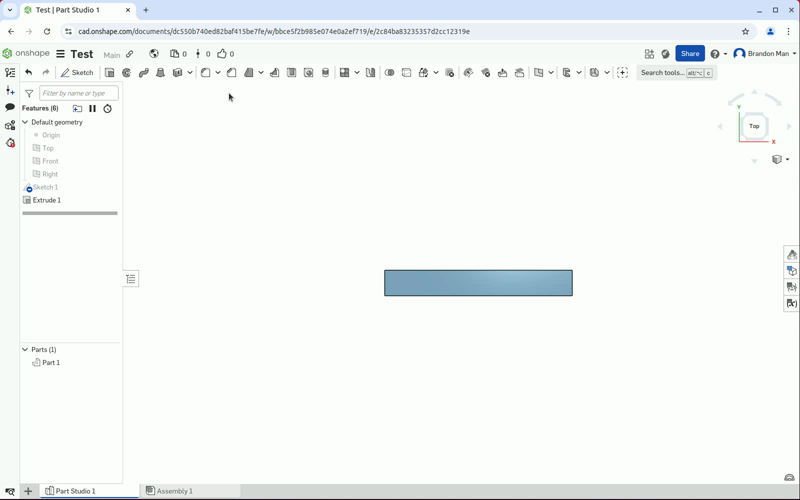
mouse_move(73, 352)
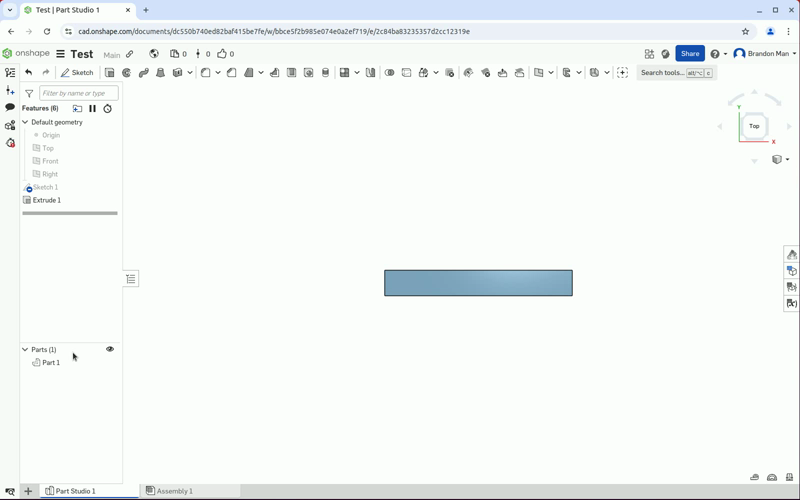
key(y)
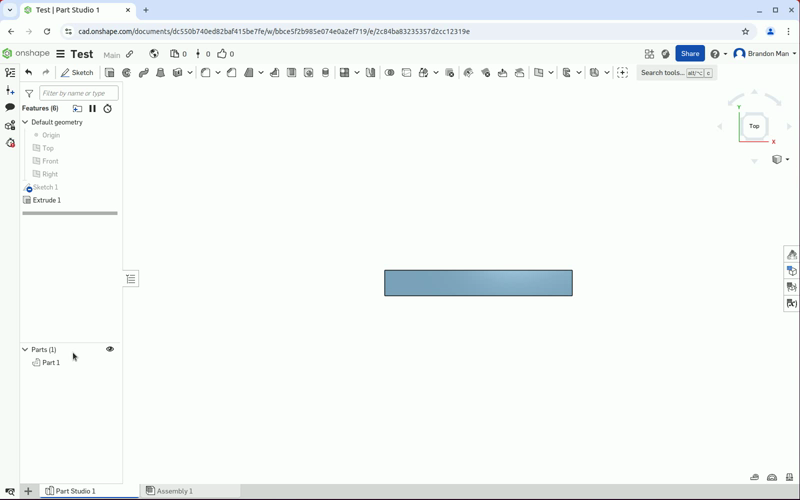
key(shift+p)
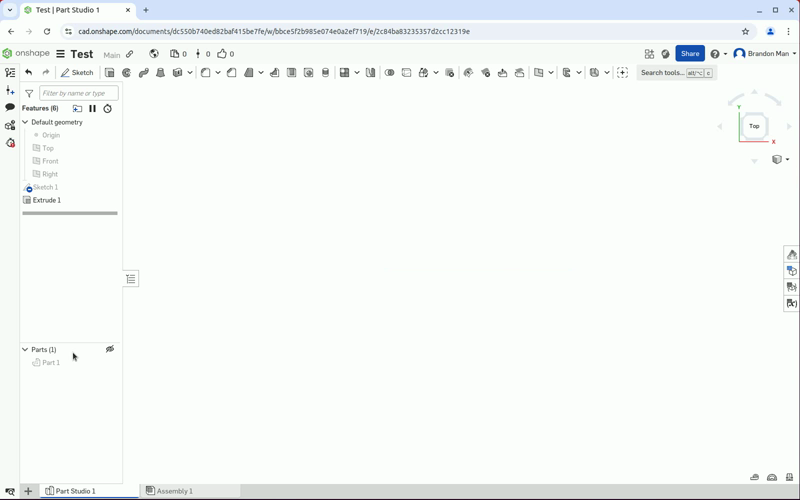
key(space)
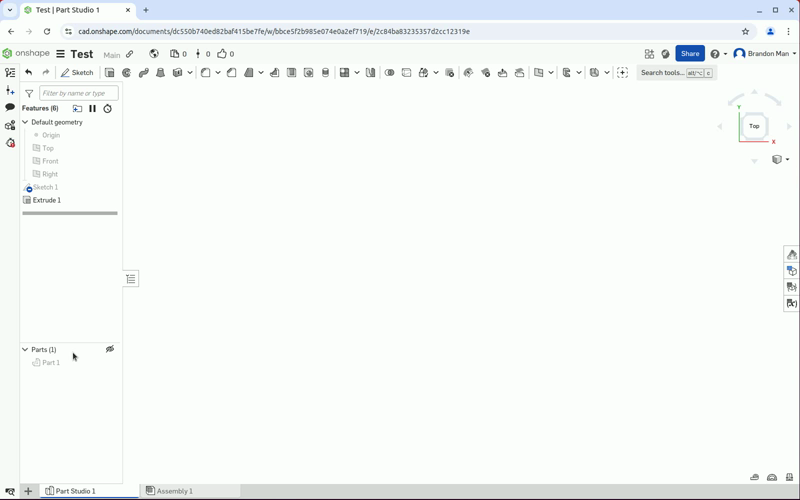
key_down(shift)
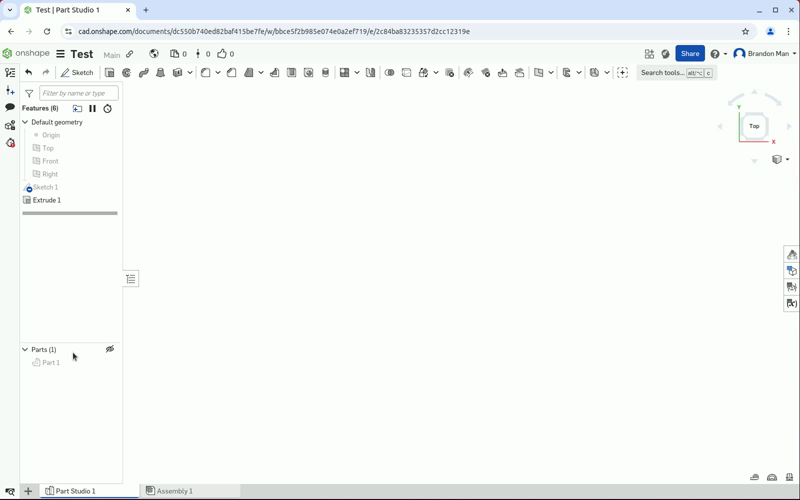
key(up)
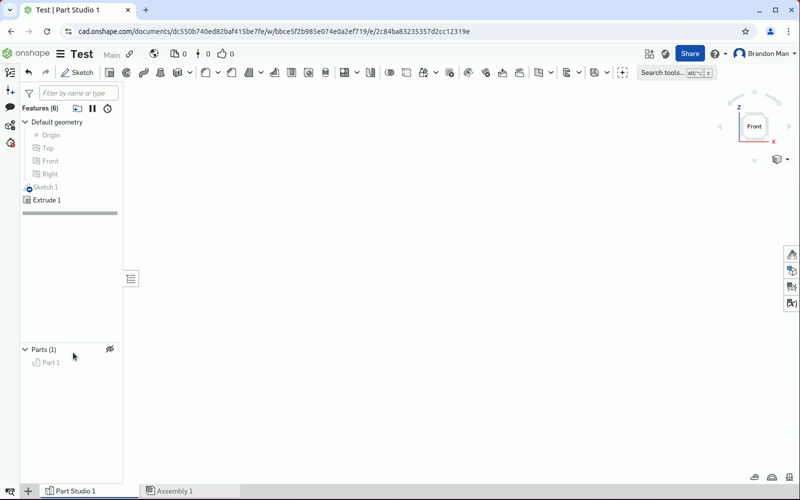
key_up(shift)
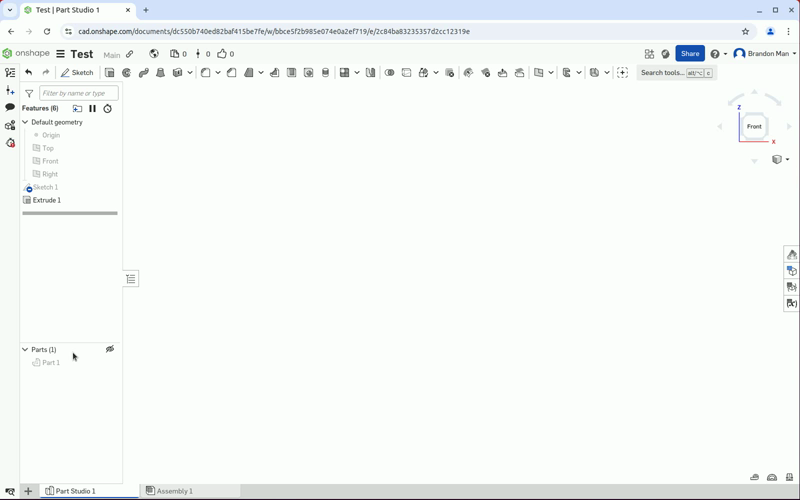
mouse_move(73, 352)
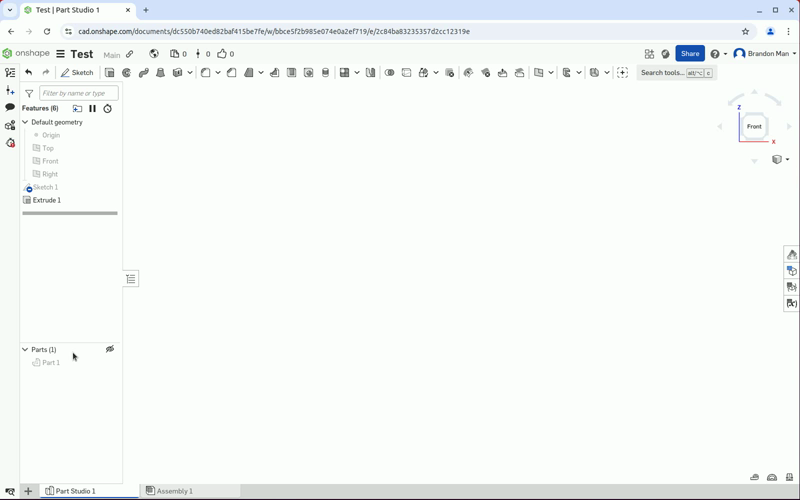
key(shift+y)
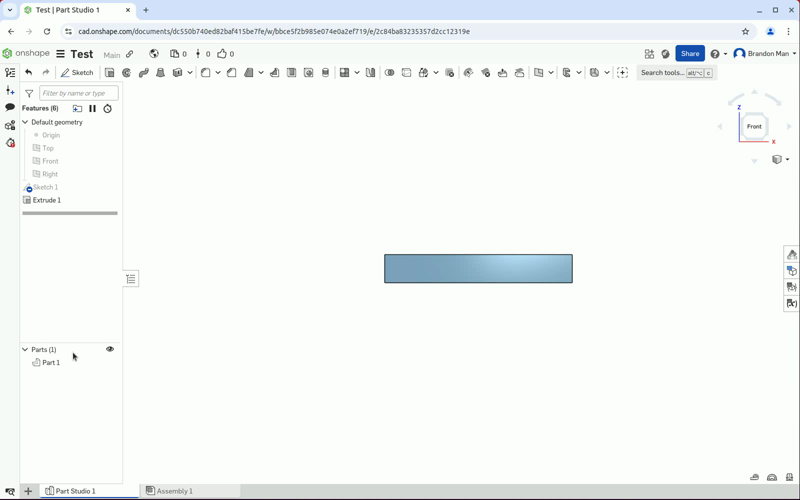
mouse_move(541, 75)
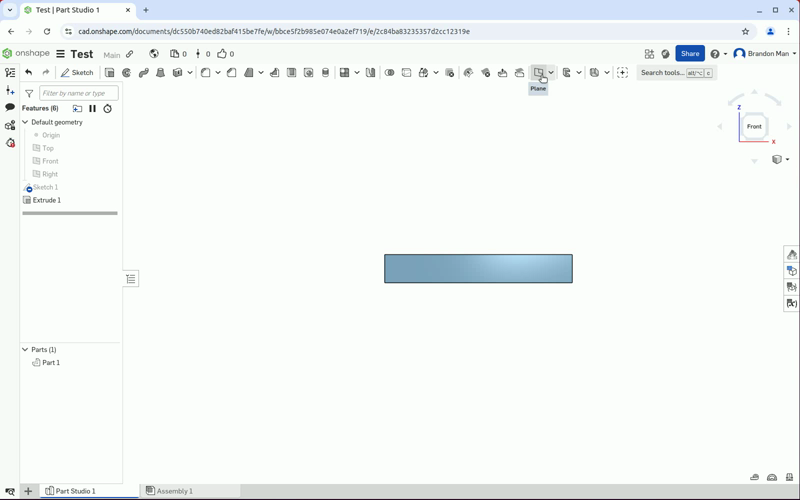
click(541, 75)
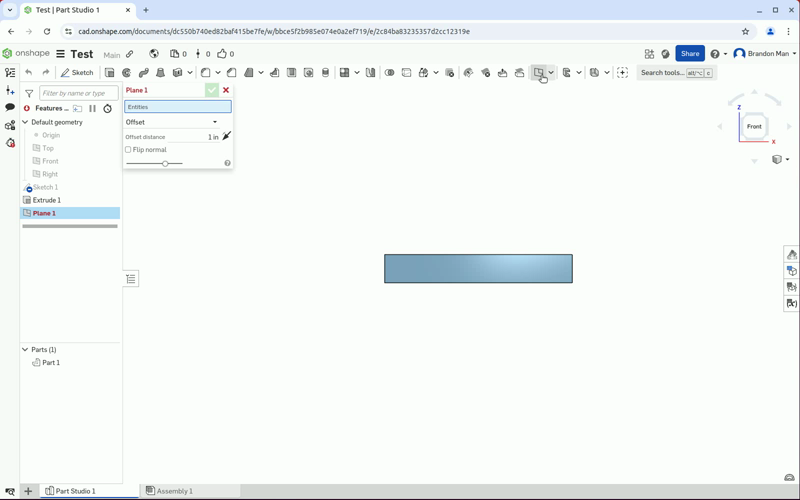
mouse_move(73, 163)
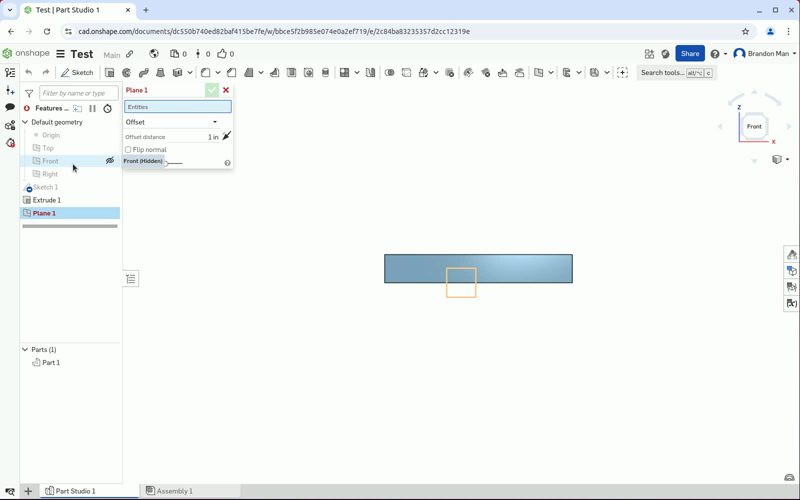
click(73, 163)
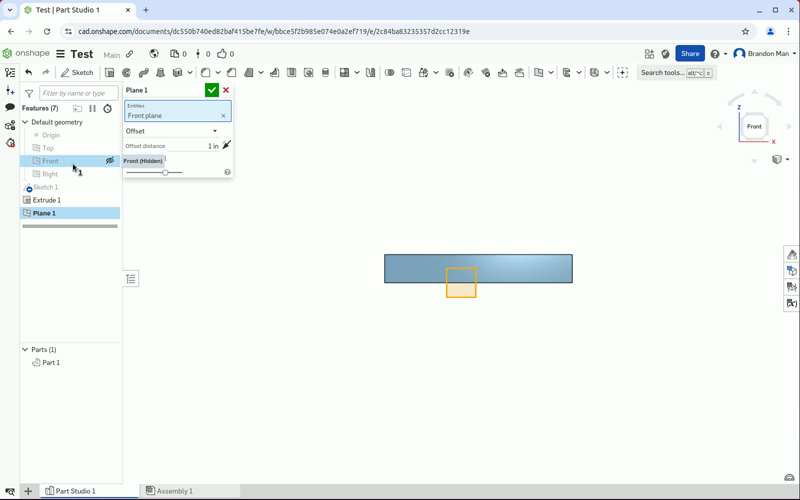
key(tab, 2)
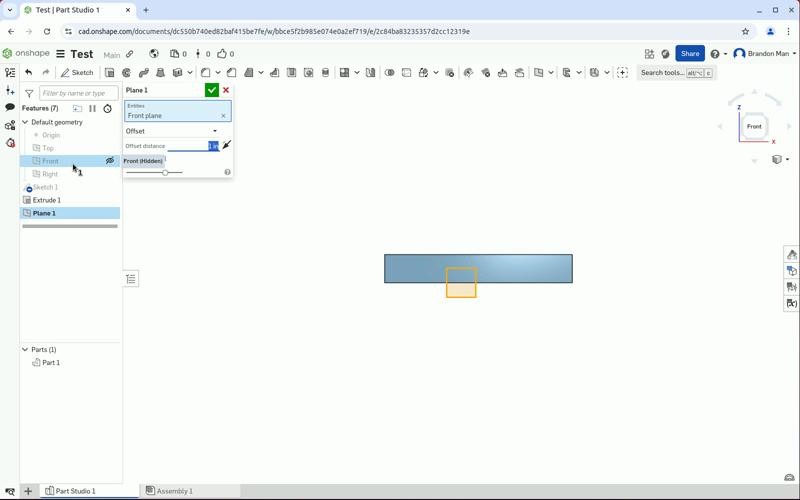
text(2.65)
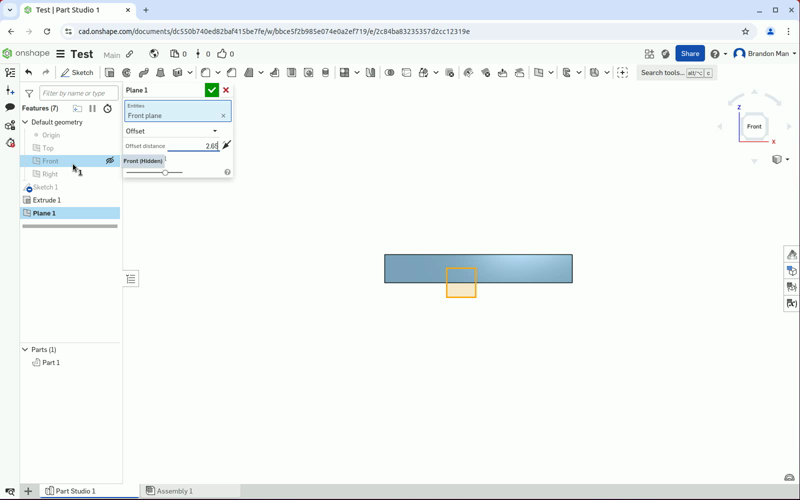
key(enter, 2)
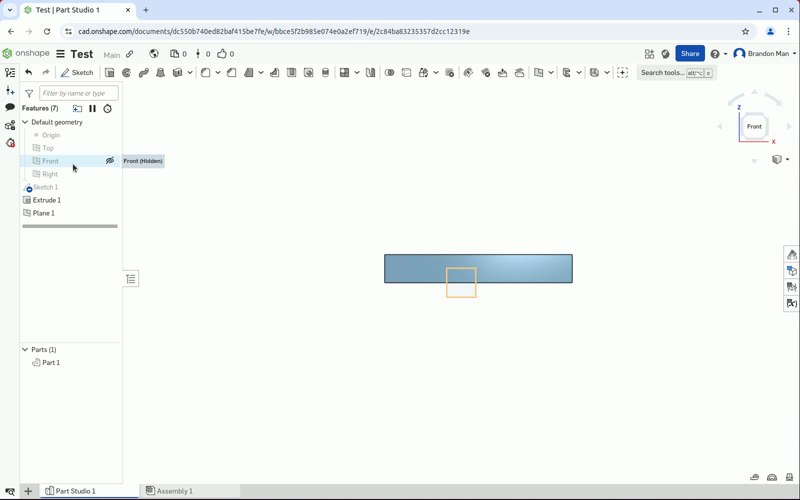
key(shift+s)
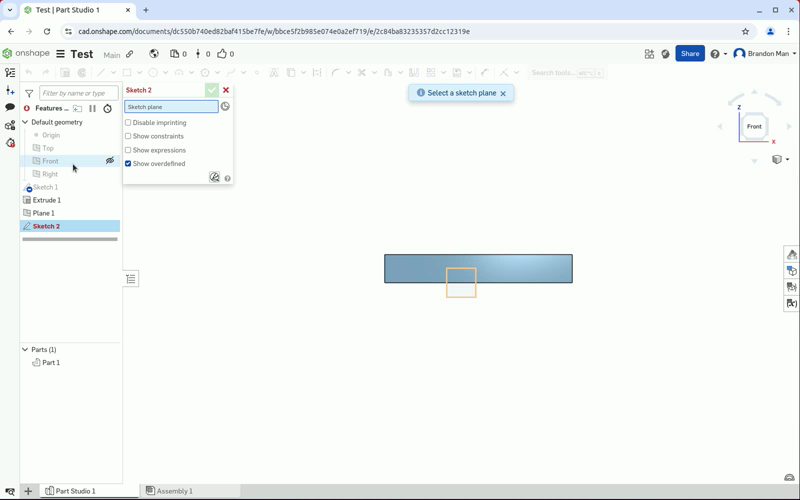
mouse_move(73, 215)
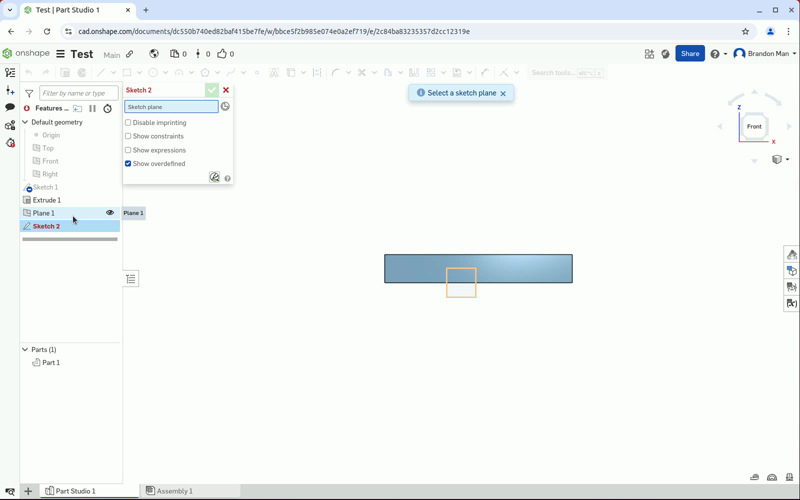
click(73, 215)
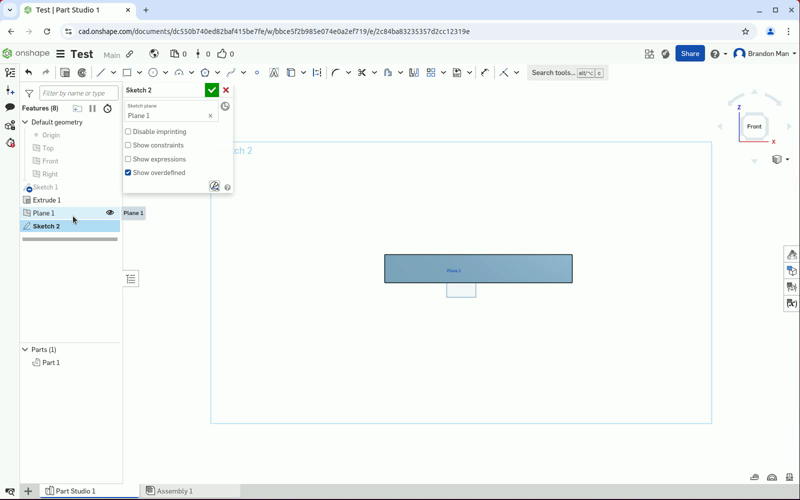
mouse_move(73, 352)
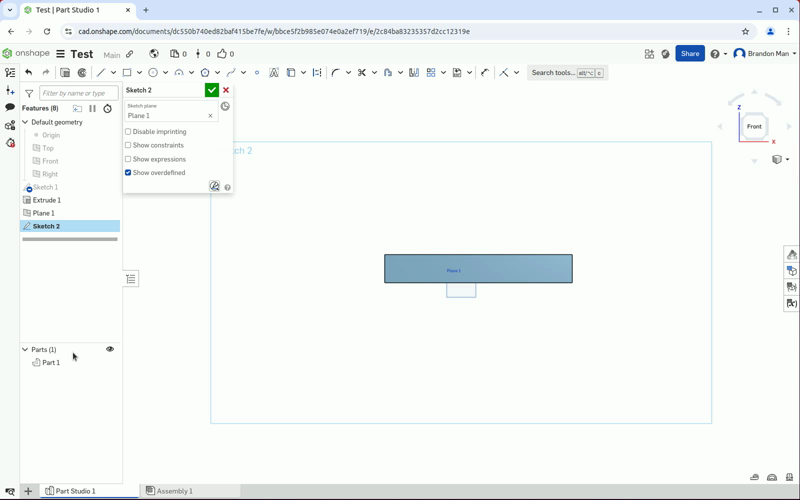
key(y)
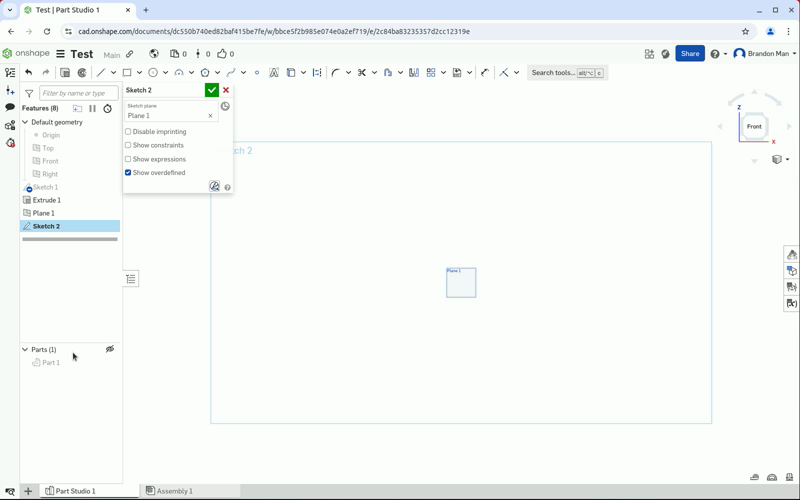
key(c)
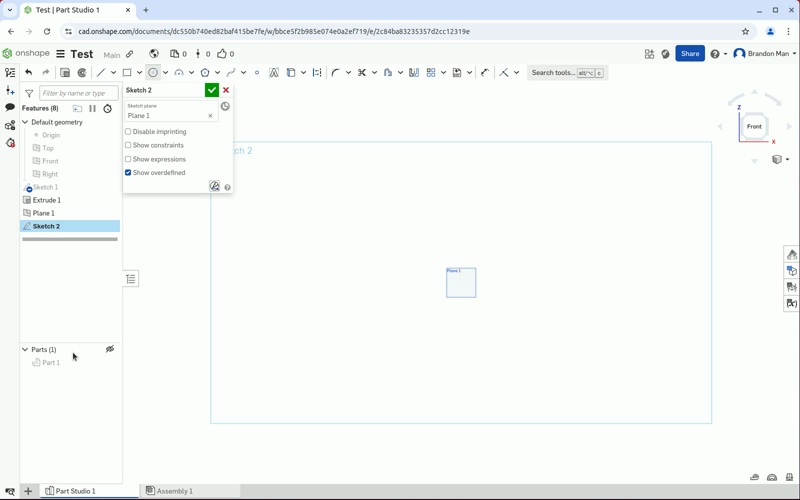
key_down(shift)
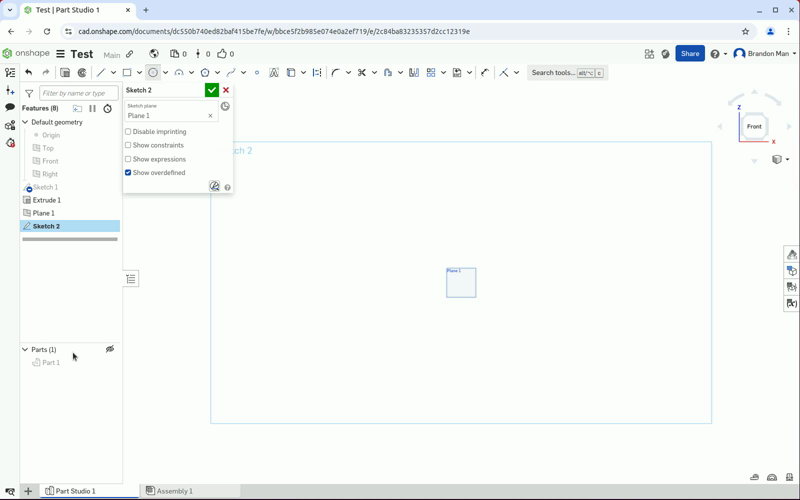
mouse_move(401, 266)
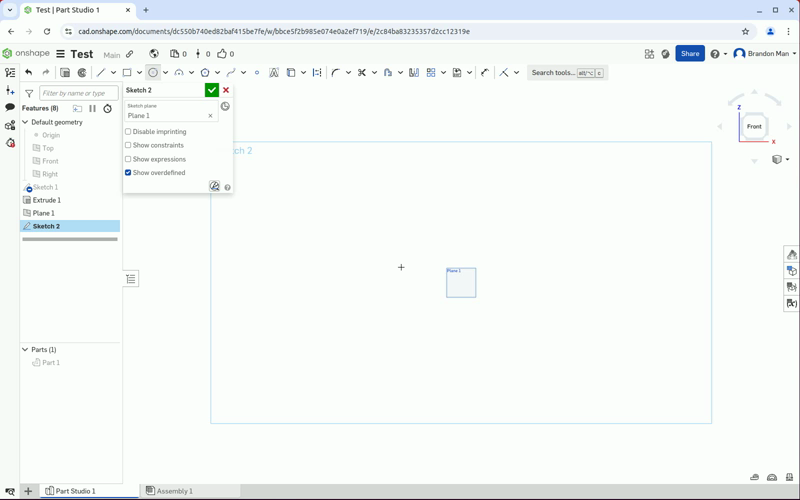
click(401, 266)
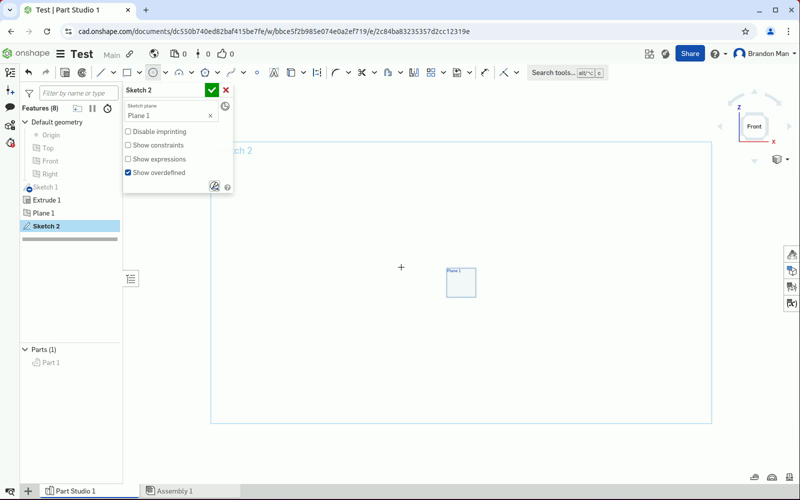
key_up(shift)
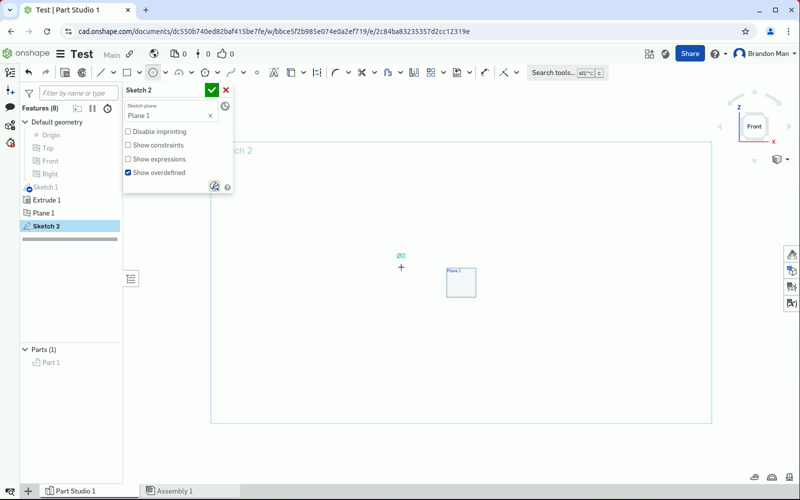
mouse_move(407, 266)
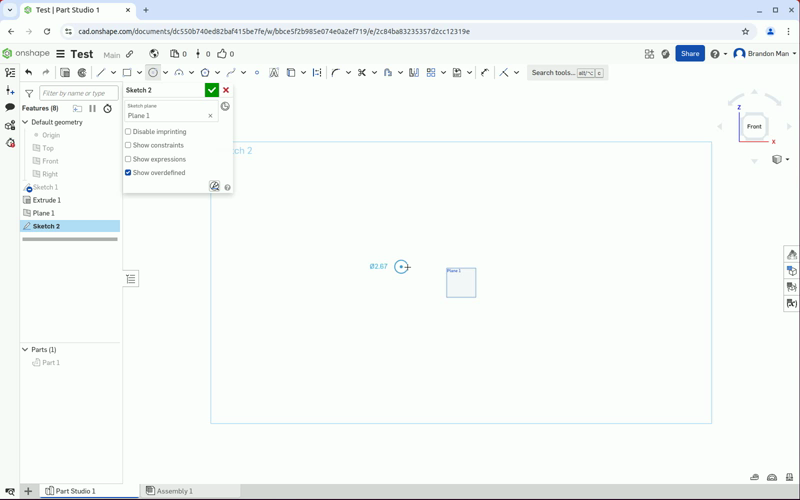
click(407, 266)
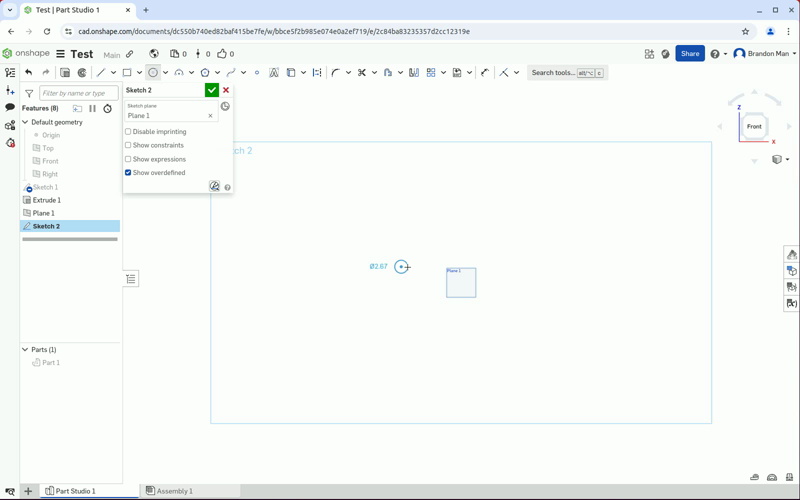
key(esc)
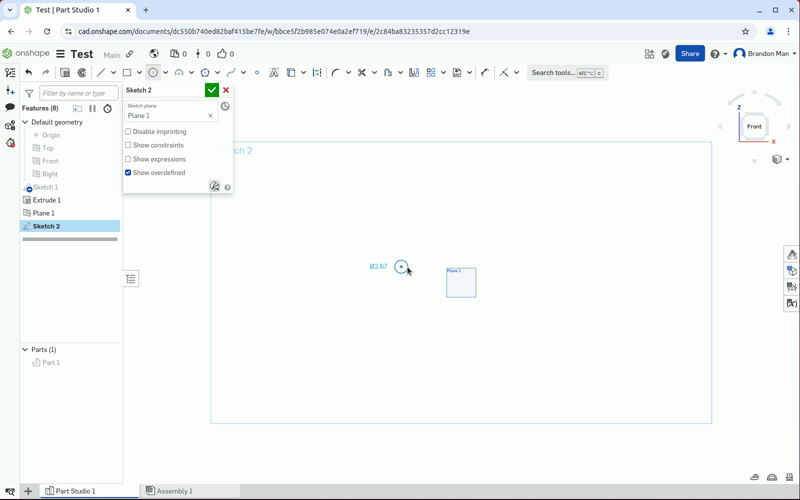
mouse_move(398, 263)
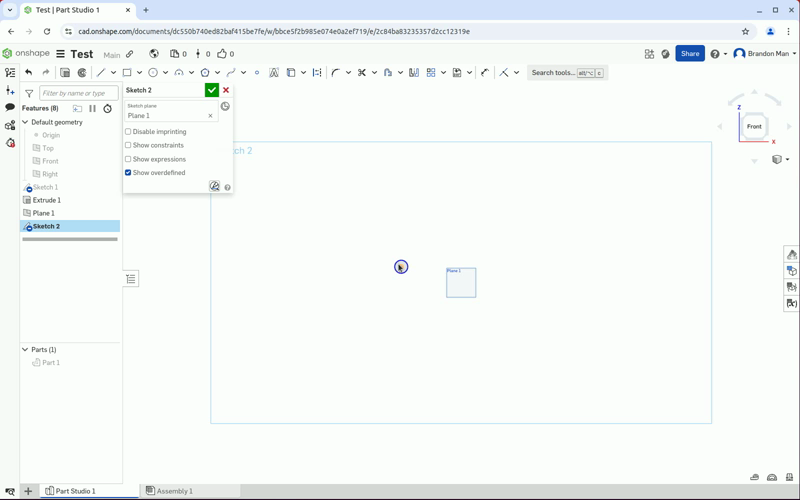
scroll(6)
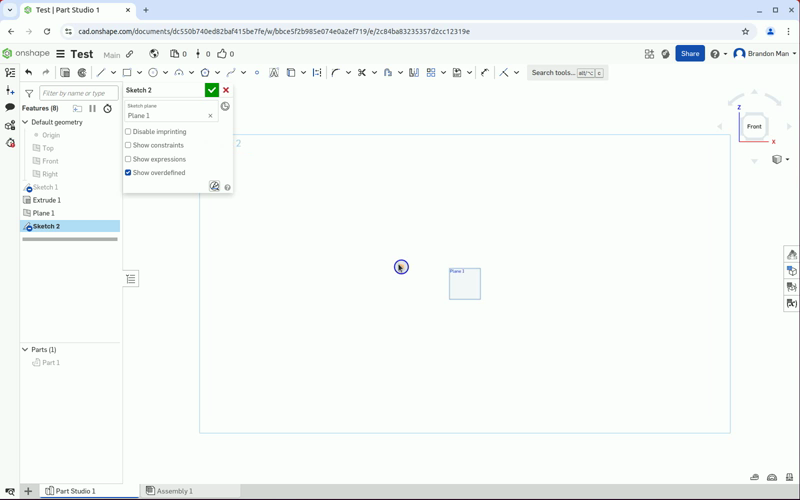
scroll(6)
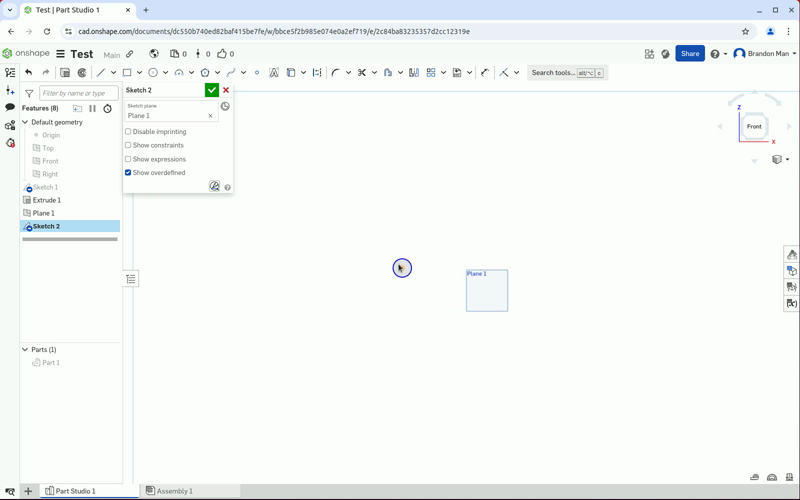
scroll(6)
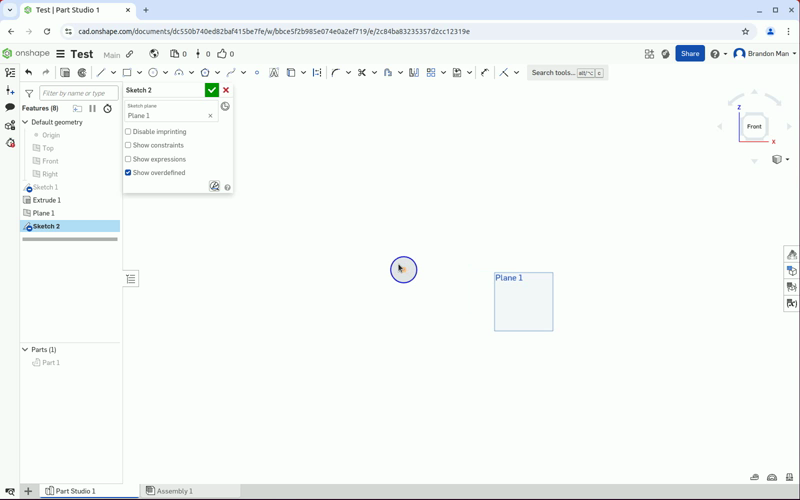
scroll(6)
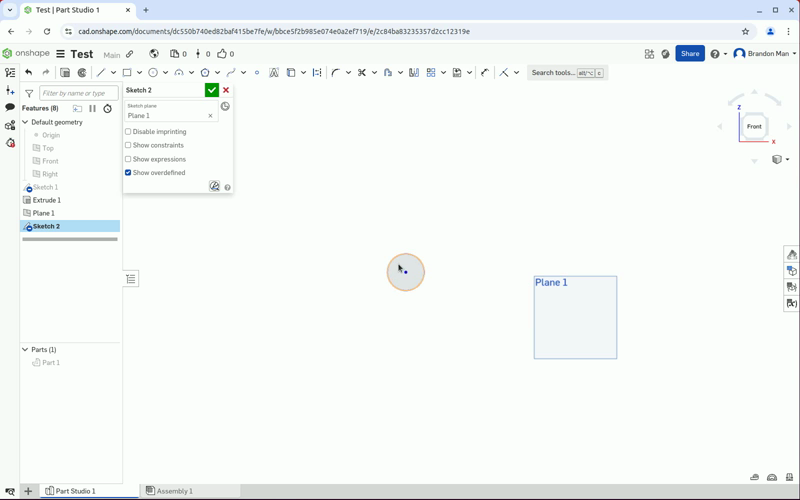
scroll(6)
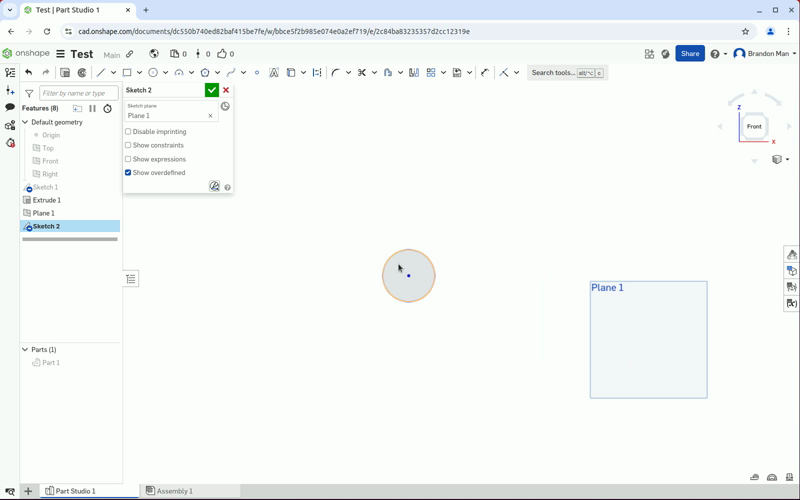
scroll(6)
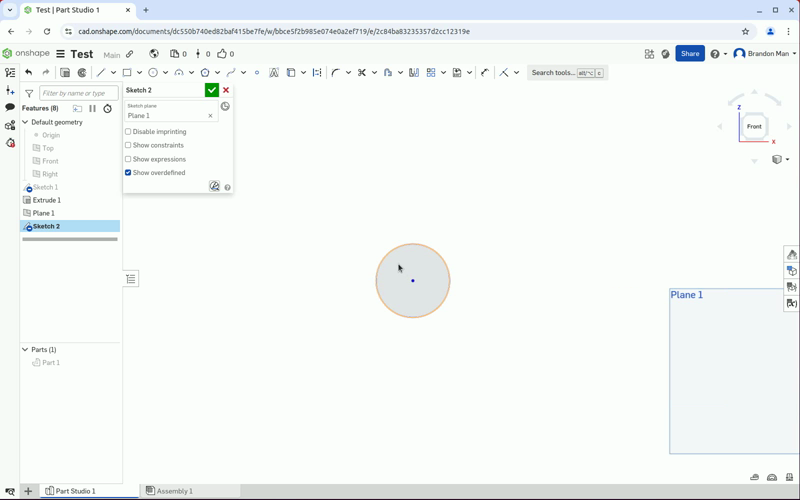
scroll(6)
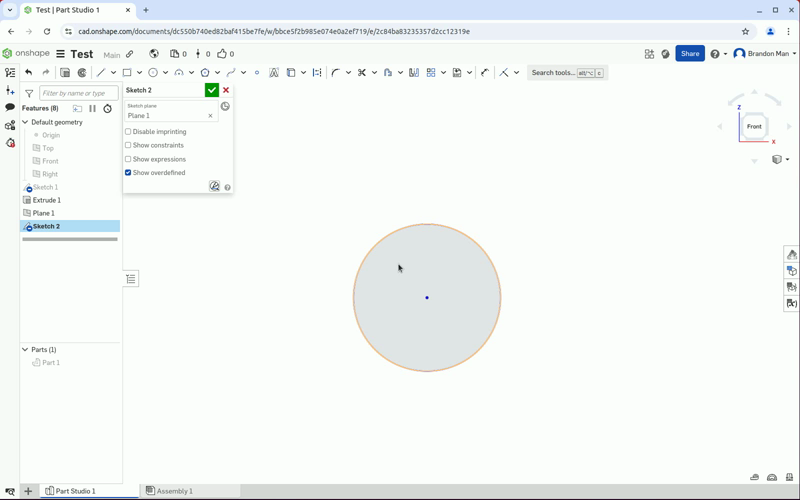
click(398, 263)
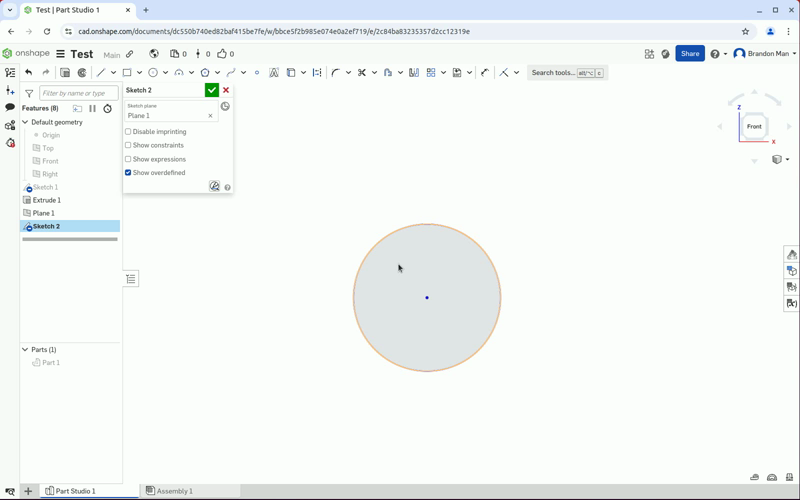
scroll(-6)
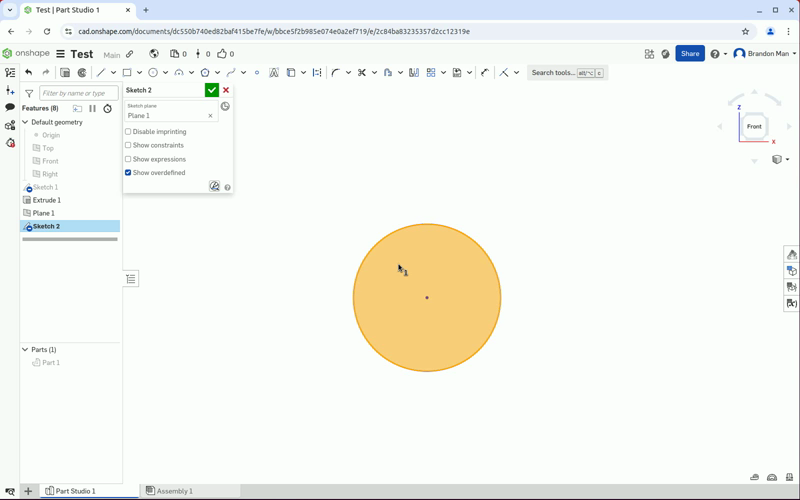
scroll(-6)
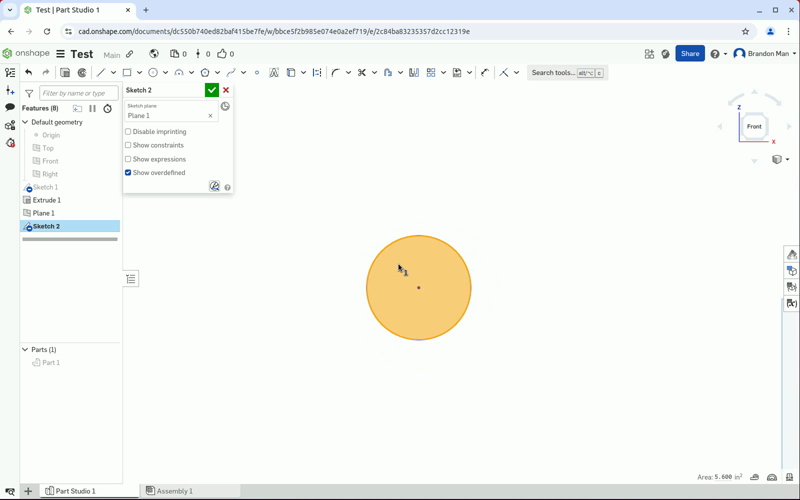
scroll(-6)
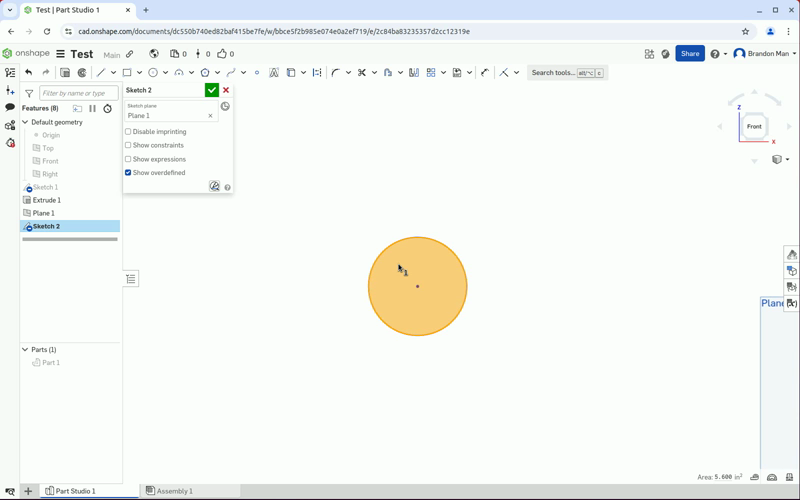
scroll(-6)
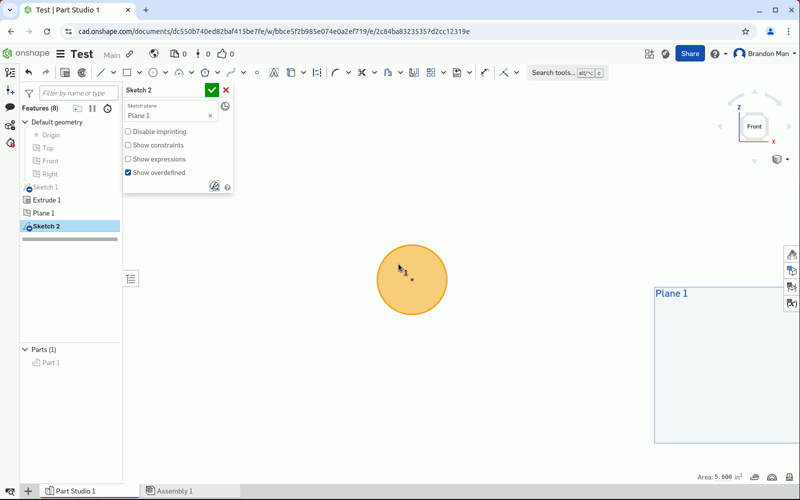
scroll(-6)
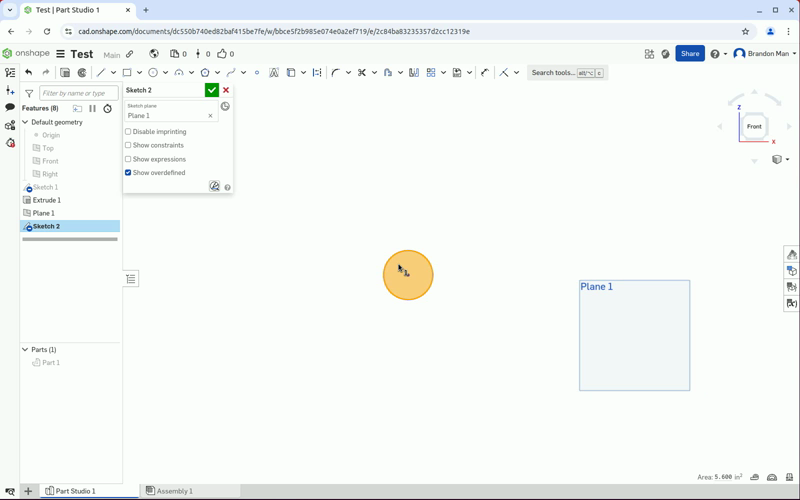
scroll(-6)
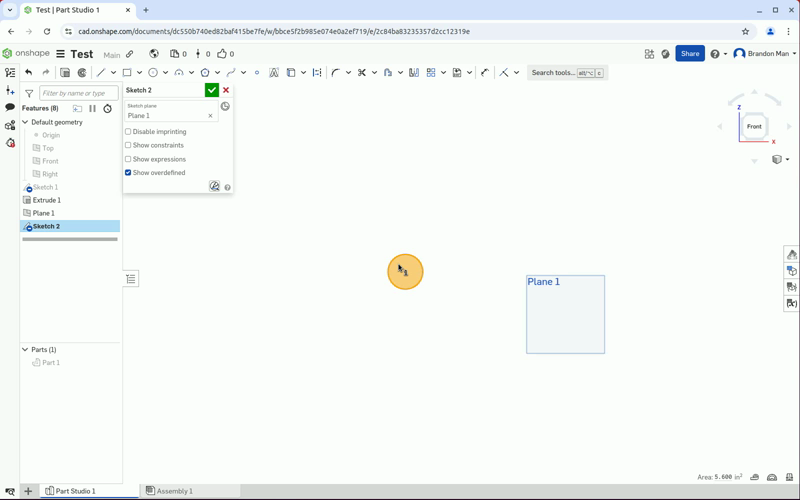
scroll(-6)
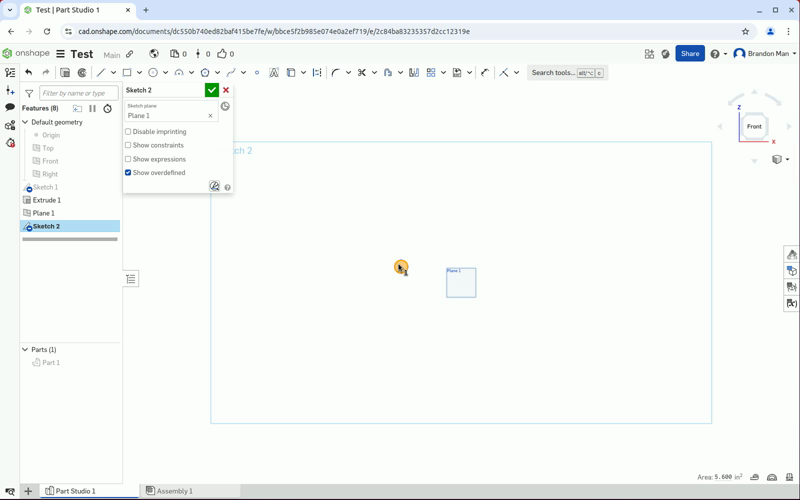
mouse_move(73, 352)
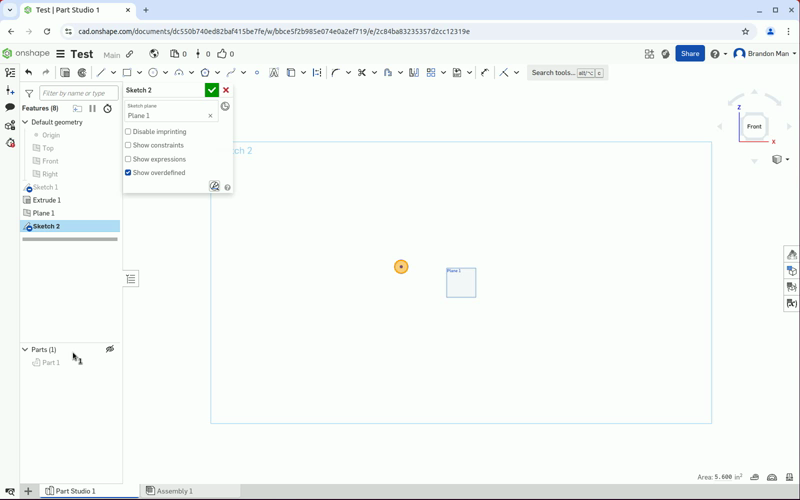
key(shift+y)
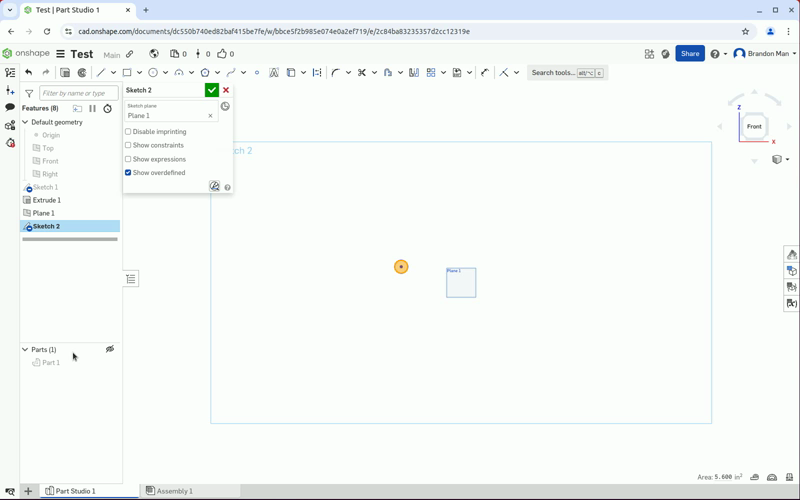
key(shift+e)
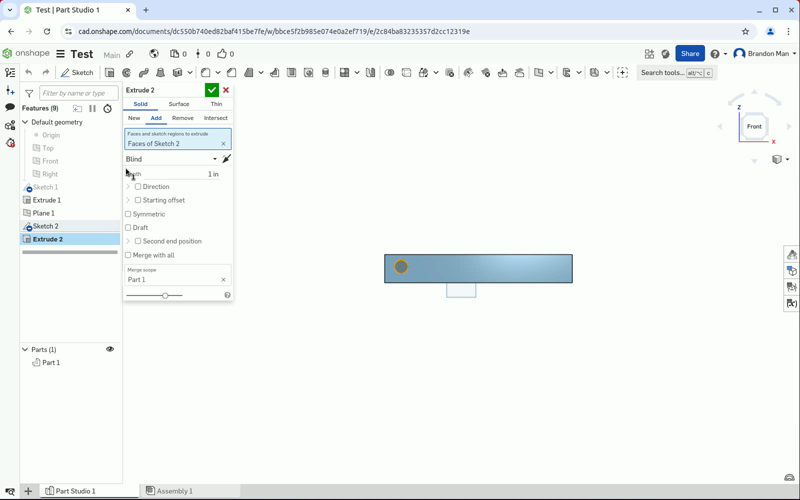
mouse_move(143, 106)
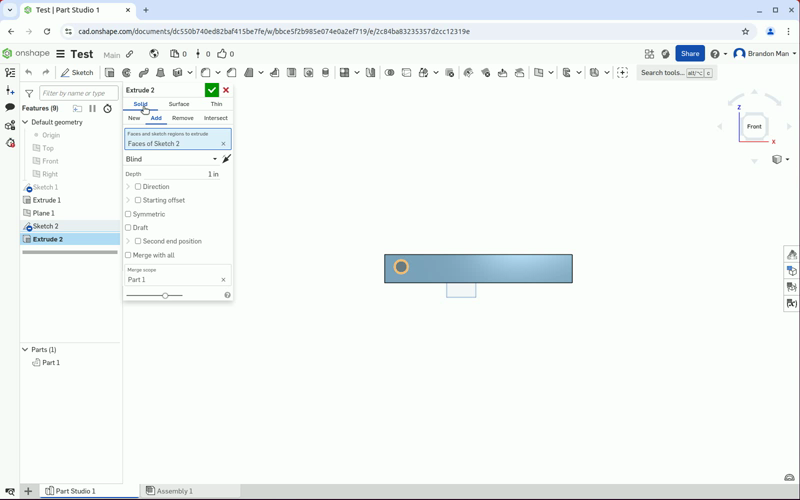
click(143, 106)
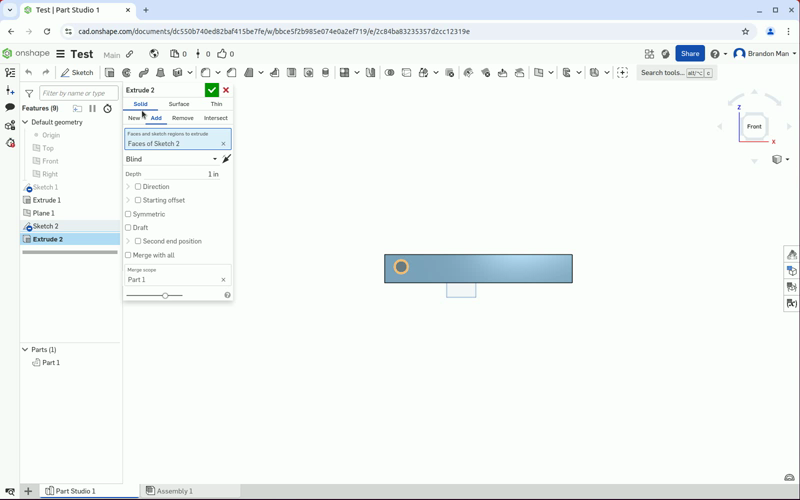
mouse_move(137, 120)
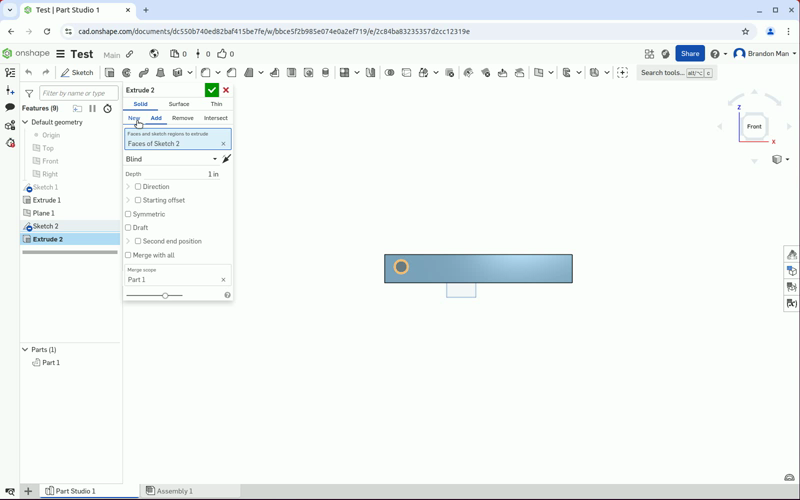
click(137, 120)
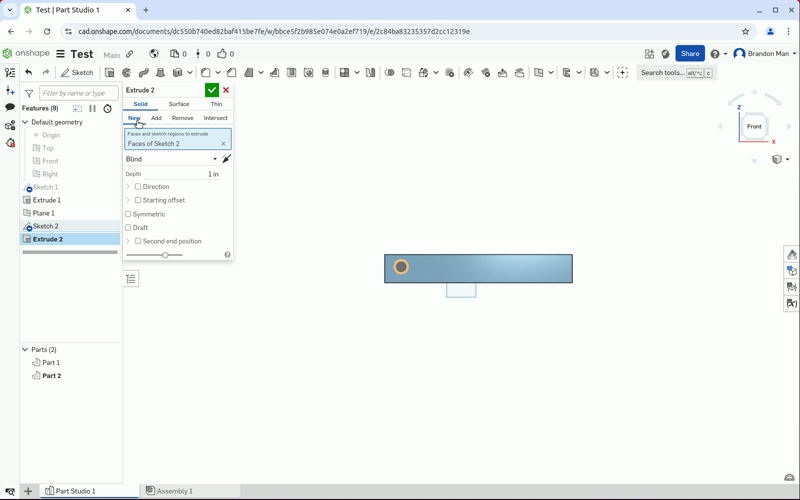
key(tab, 4)
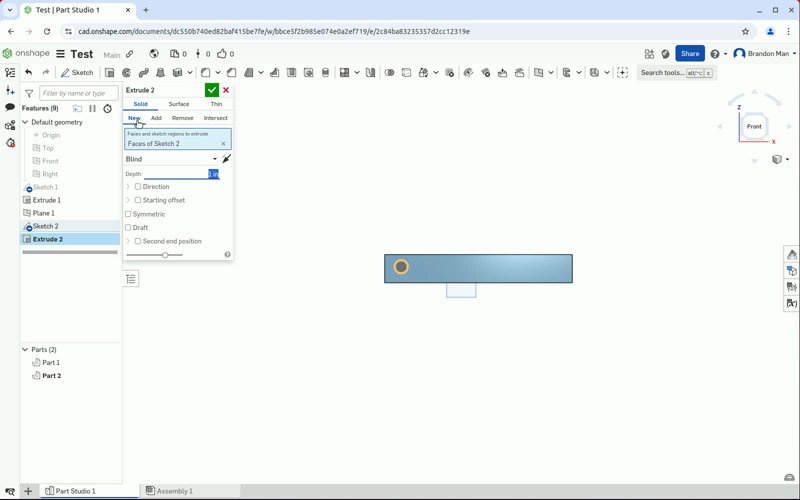
text(8.425)
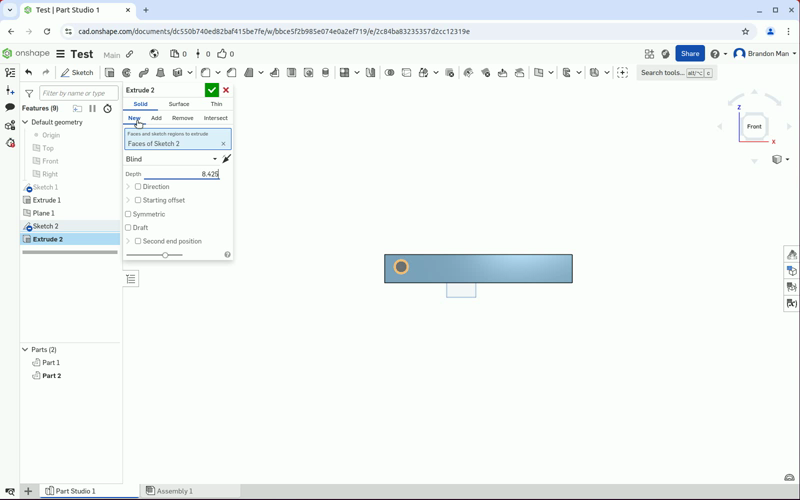
key(enter)
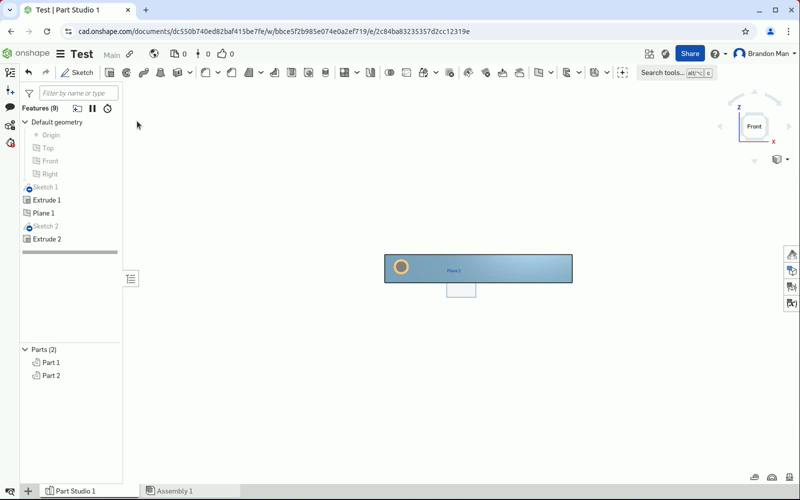
key(shift+h)
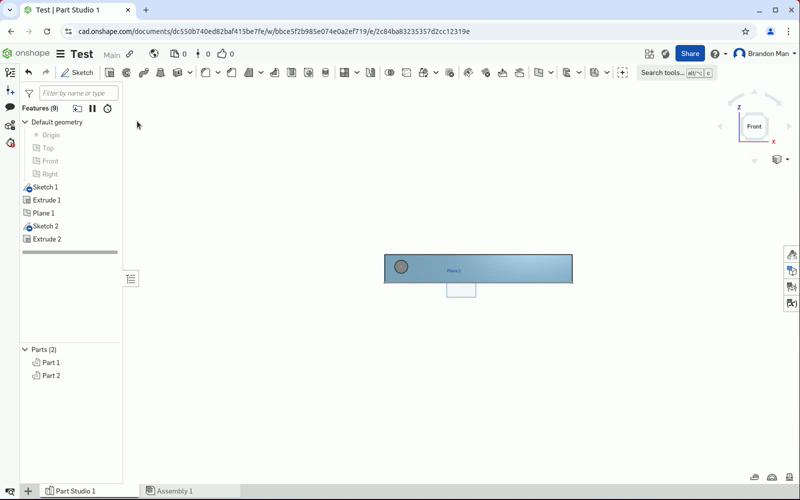
key(shift+h)
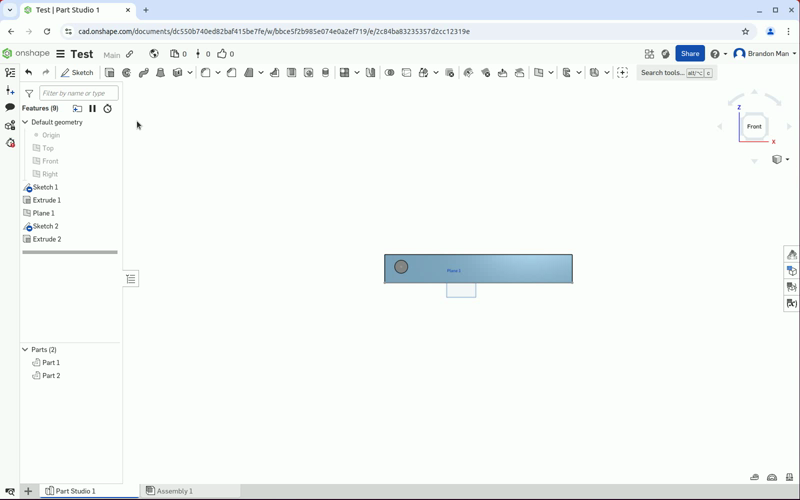
key(shift+7)
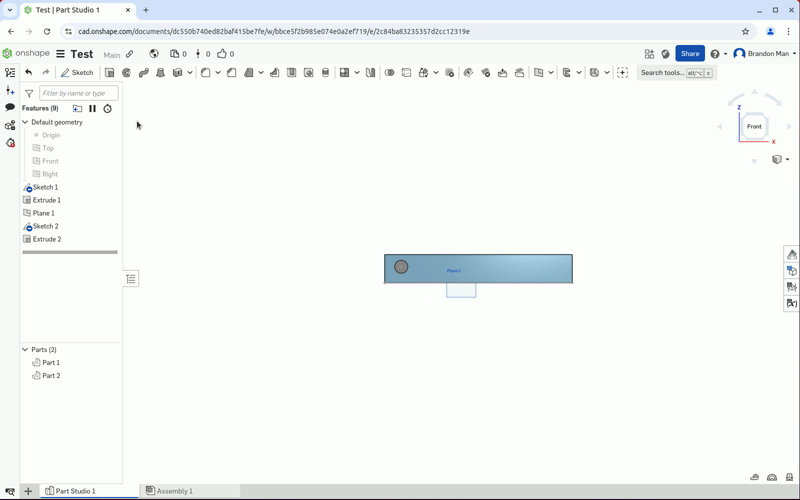
key(left, 2)
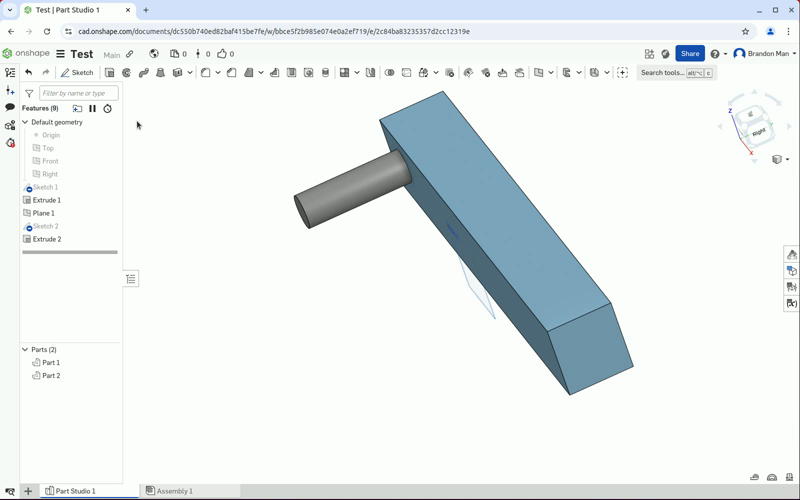
key(down, 2)
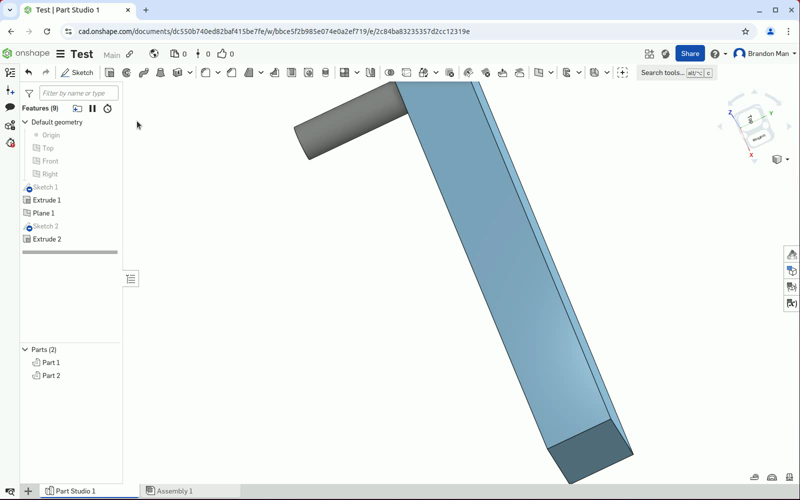
key(up, 2)
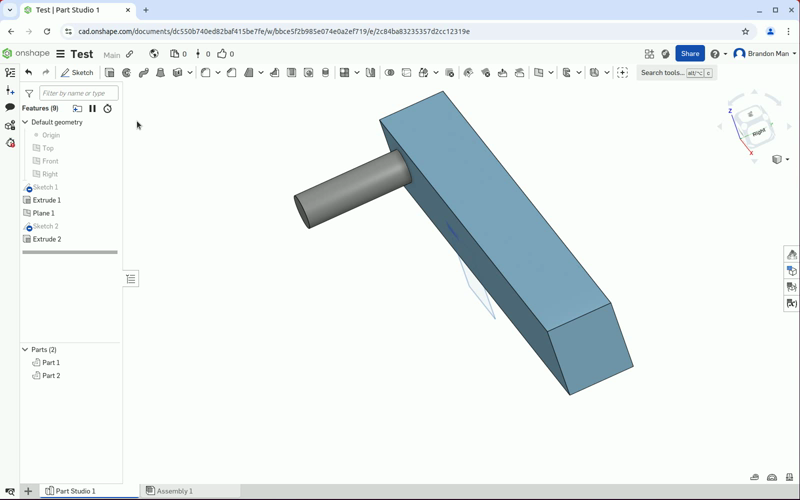
key(right, 2)
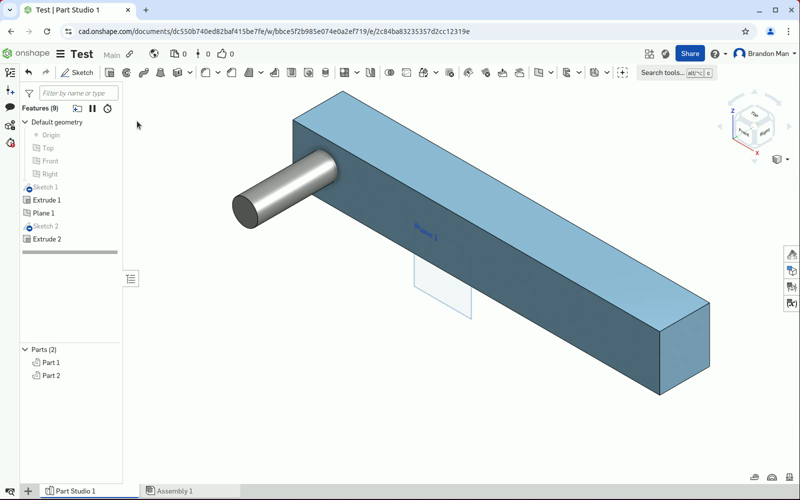
mouse_move(73, 189)
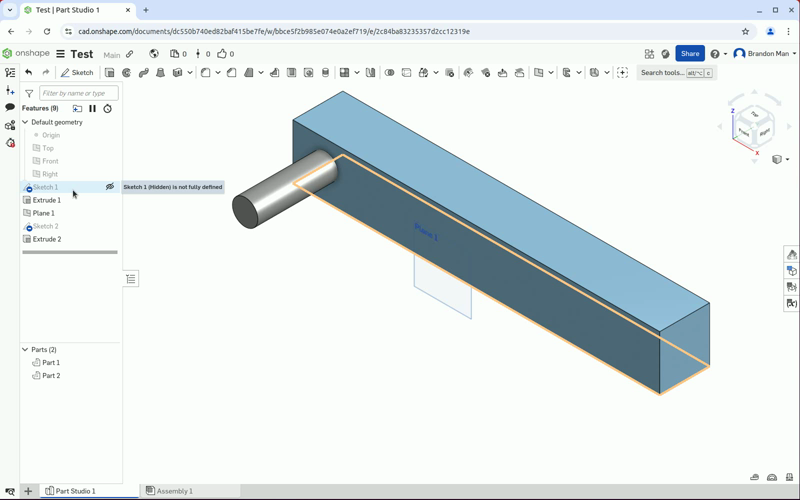
click(73, 189)